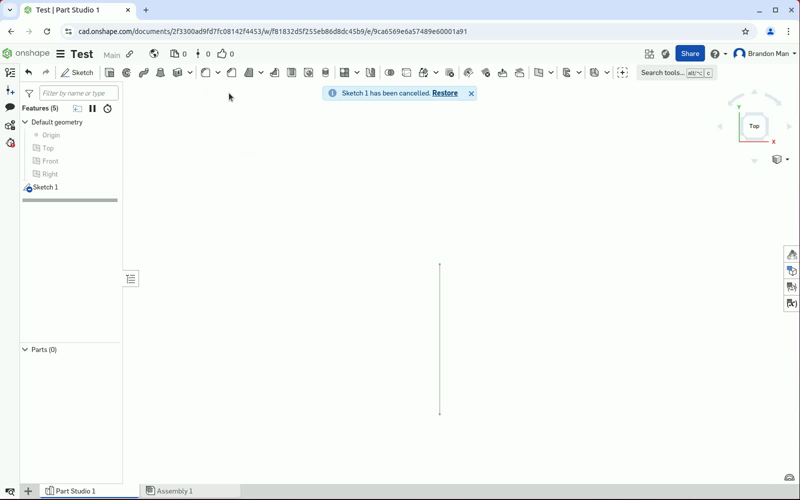
key(shift+h)
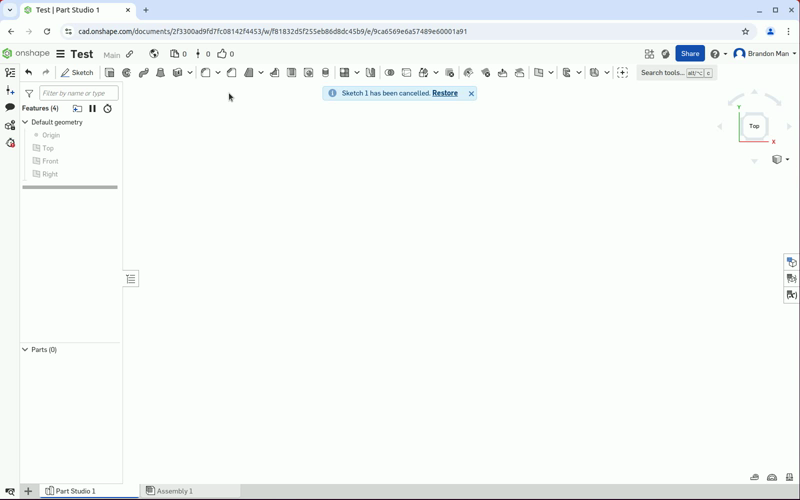
mouse_move(73, 352)
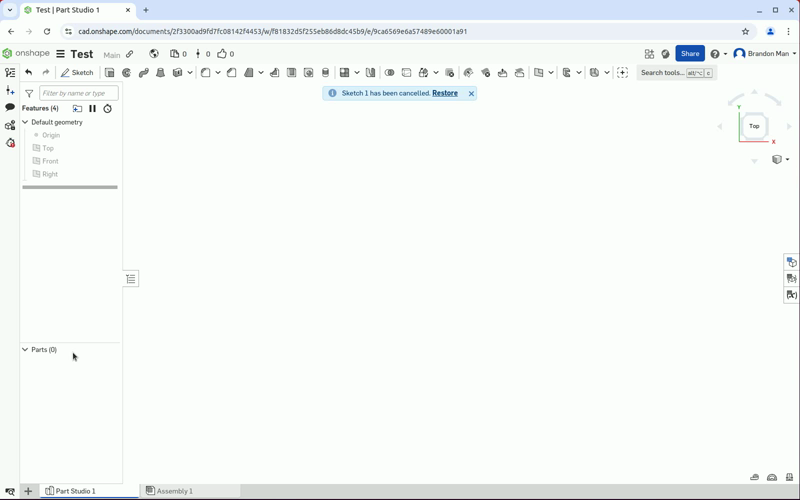
key(y)
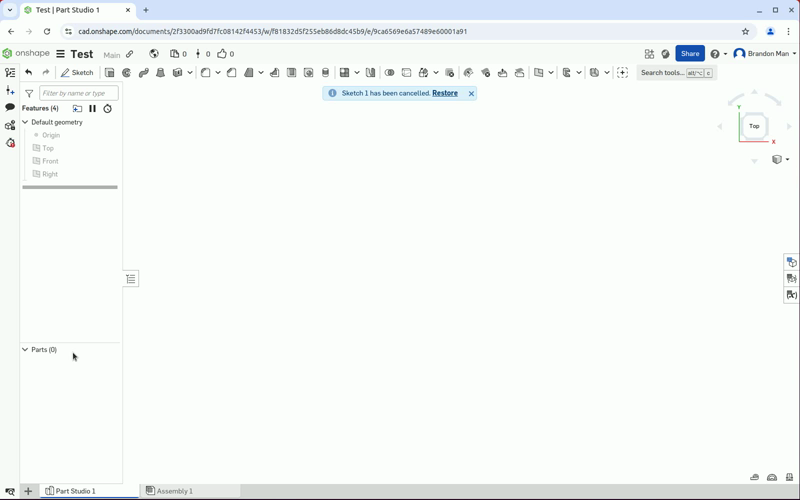
key(shift+p)
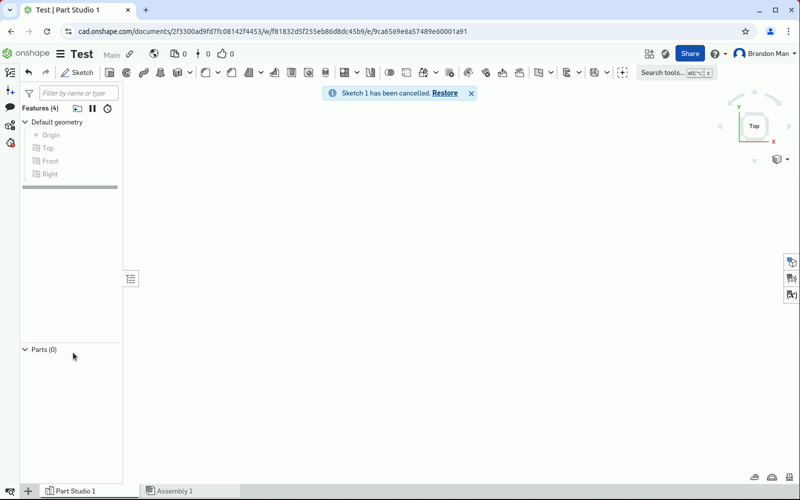
key(space)
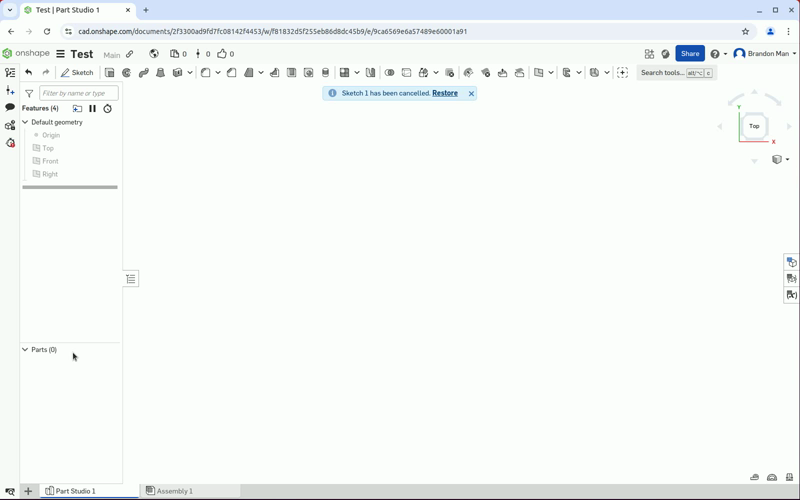
key_down(shift)
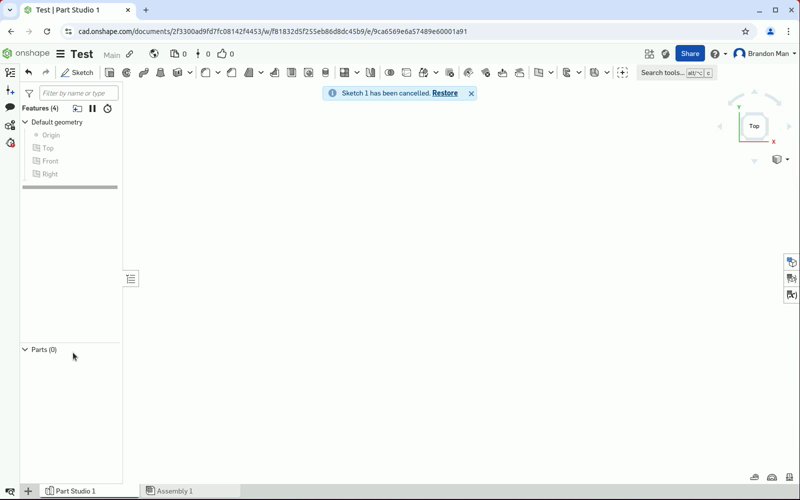
key(up)
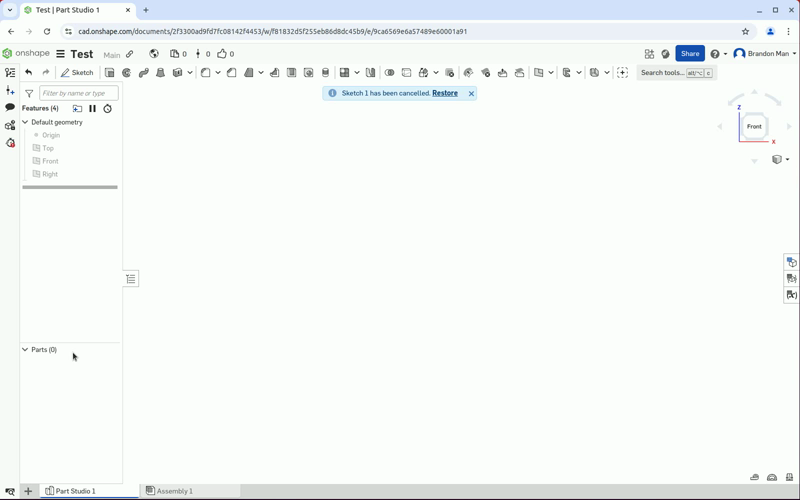
key_up(shift)
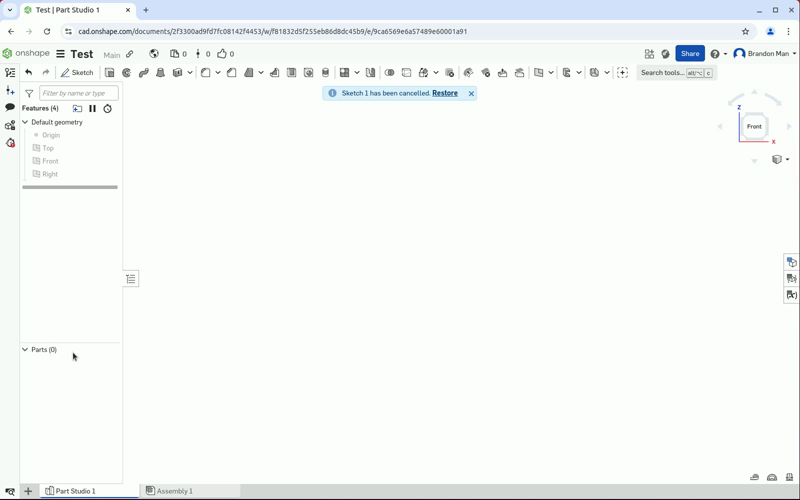
mouse_move(73, 352)
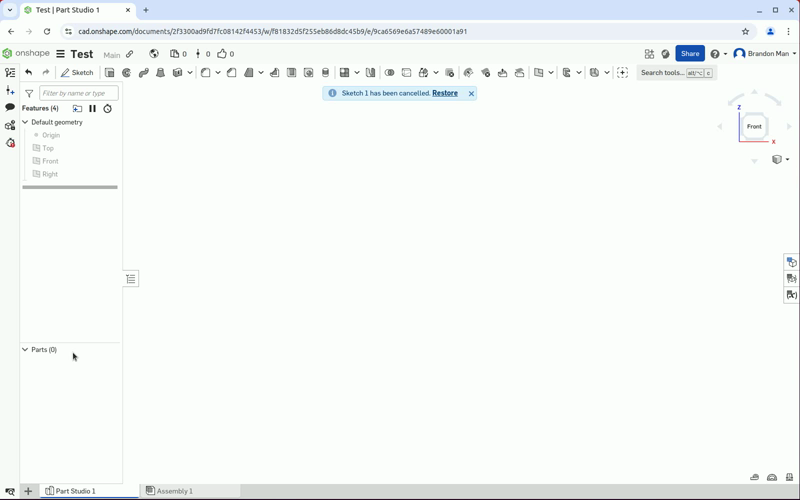
key(shift+y)
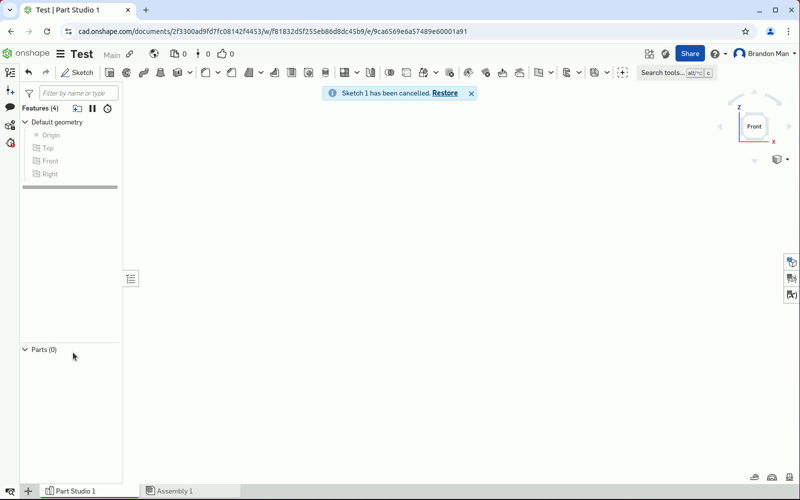
key(shift+s)
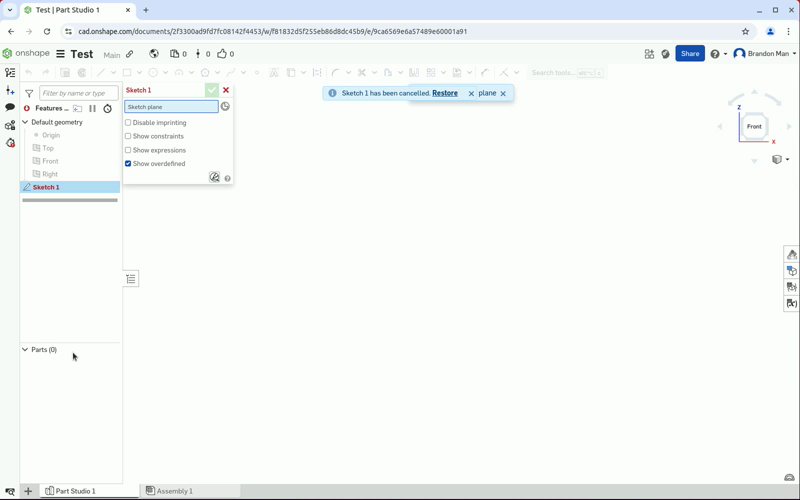
mouse_move(73, 163)
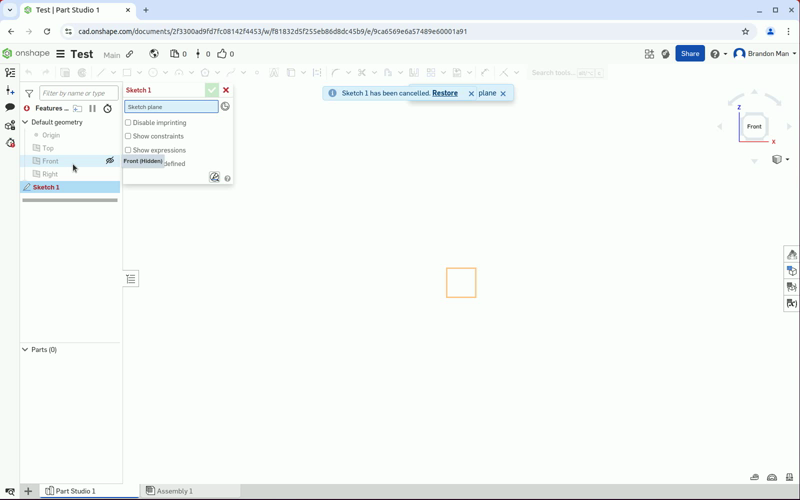
click(73, 163)
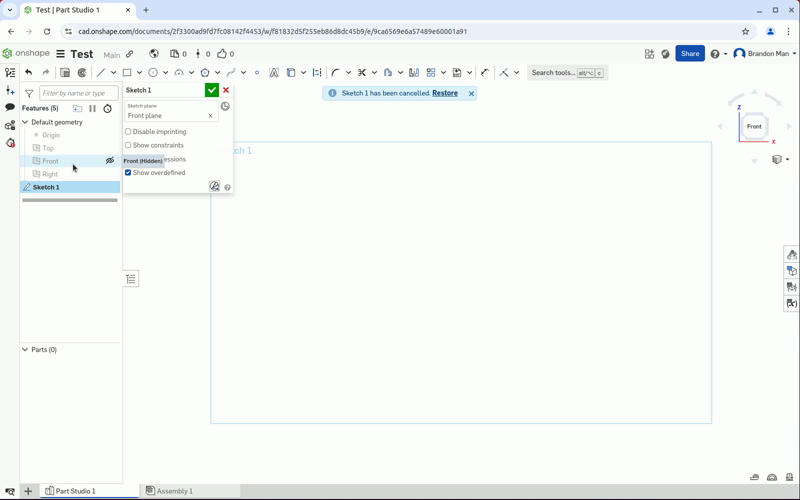
mouse_move(73, 352)
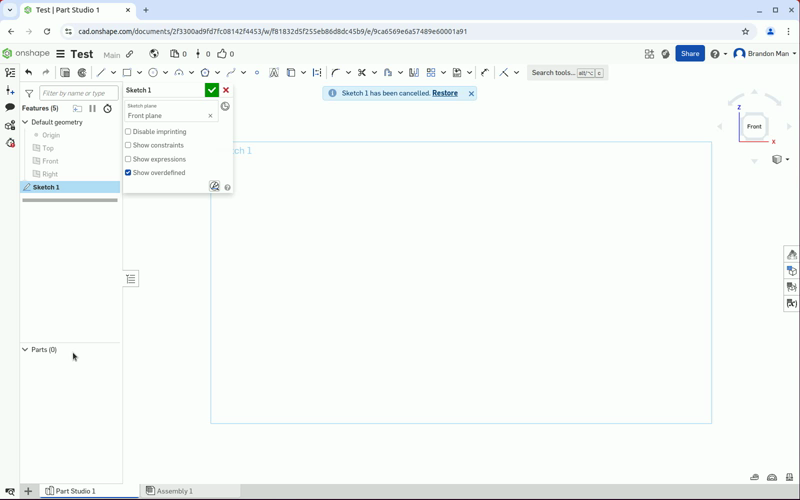
key(y)
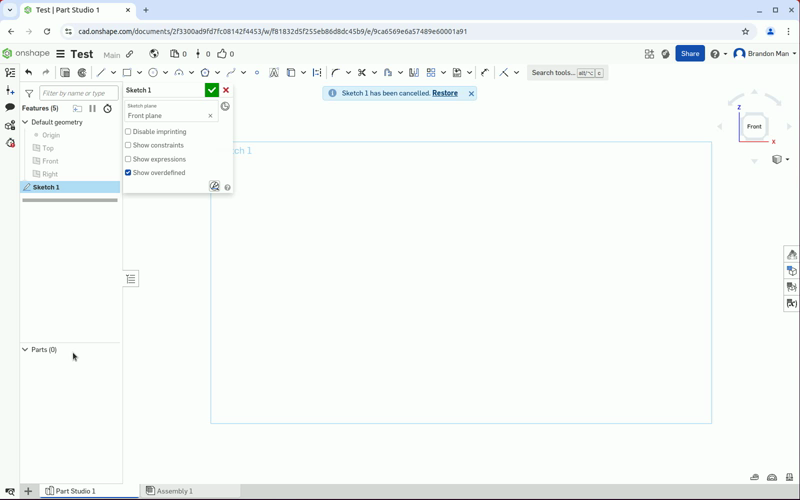
key(c)
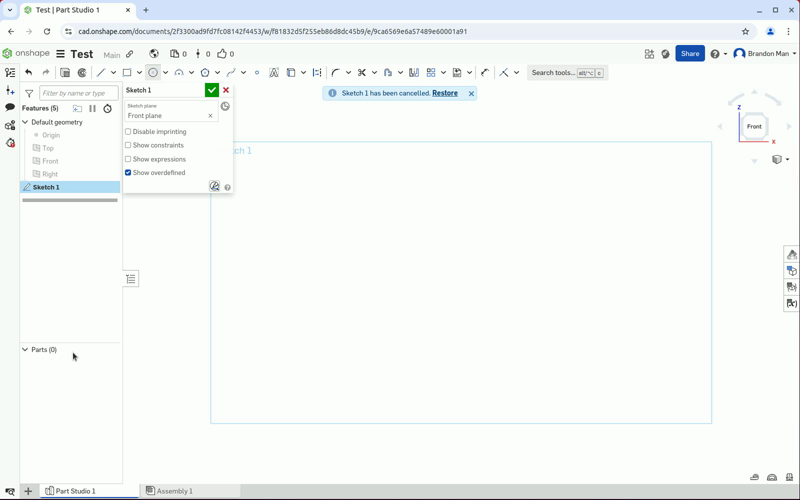
key_down(shift)
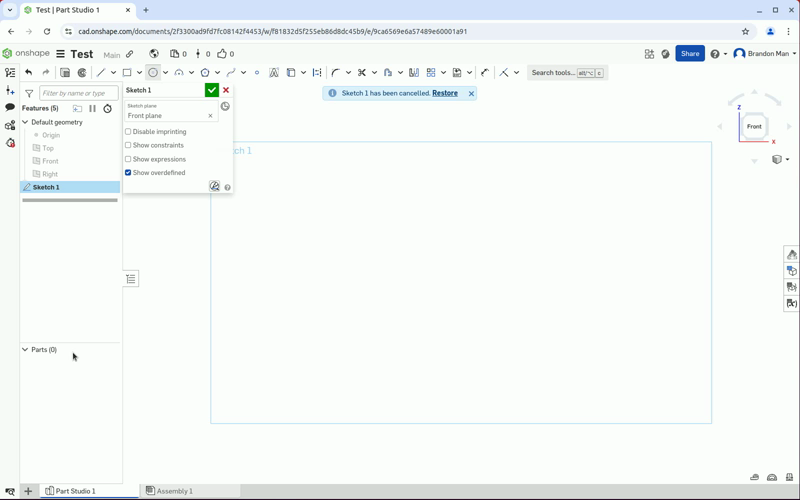
mouse_move(461, 282)
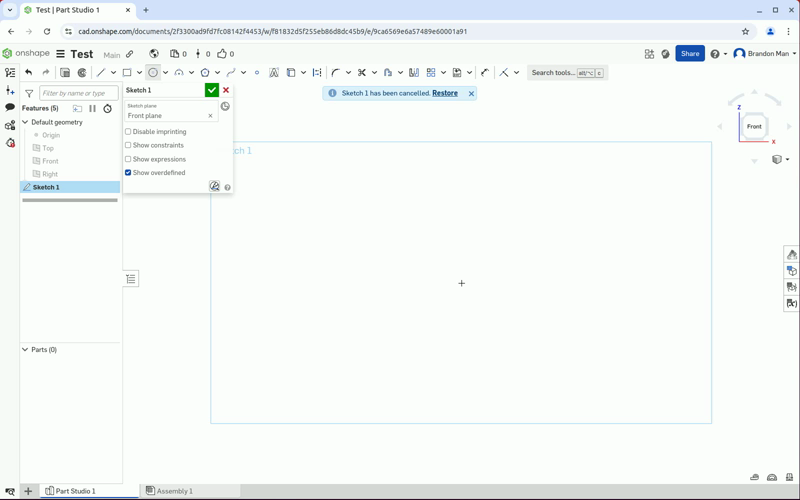
click(461, 282)
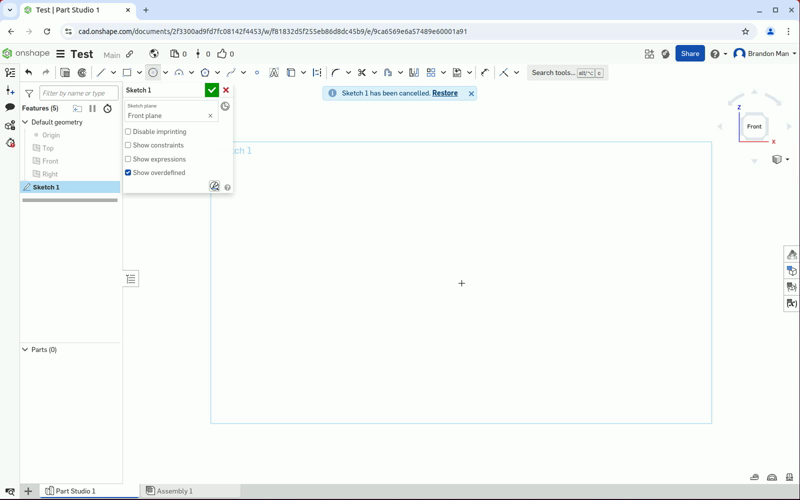
key_up(shift)
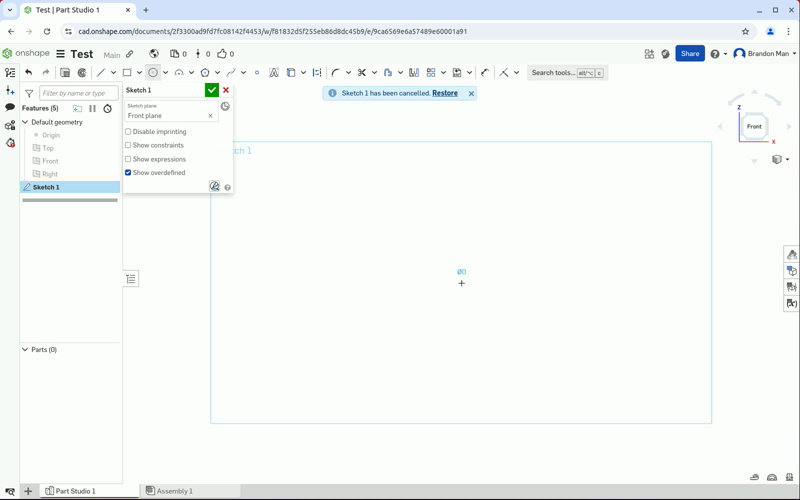
mouse_move(471, 282)
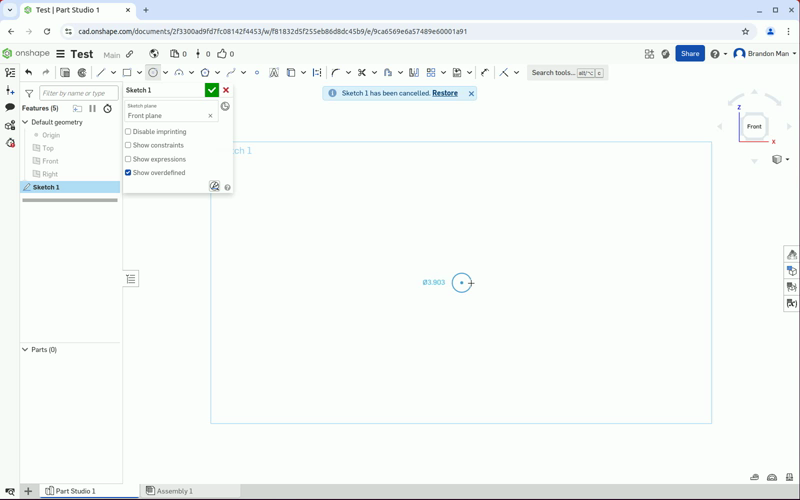
click(471, 282)
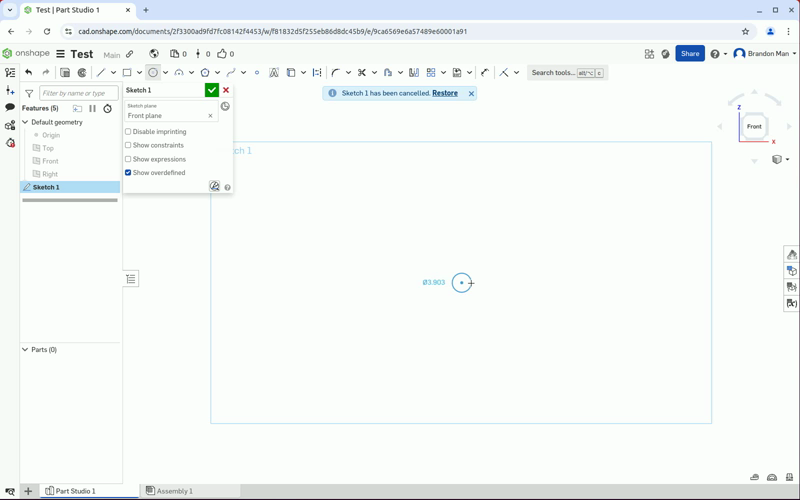
key(esc)
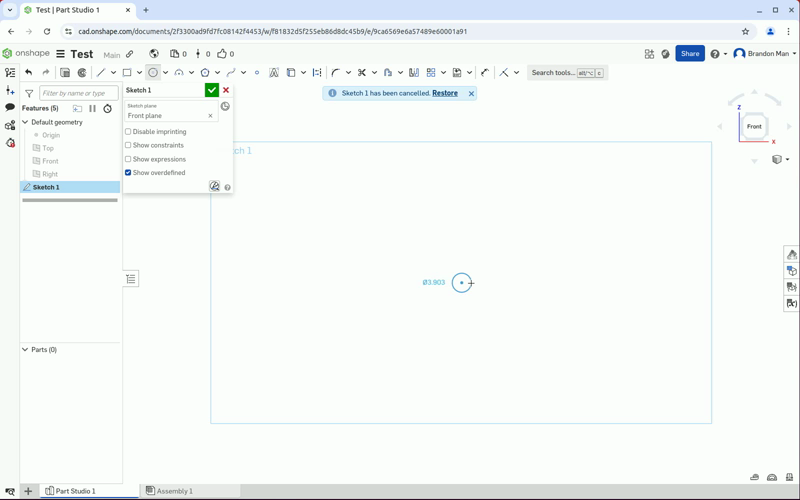
mouse_move(454, 278)
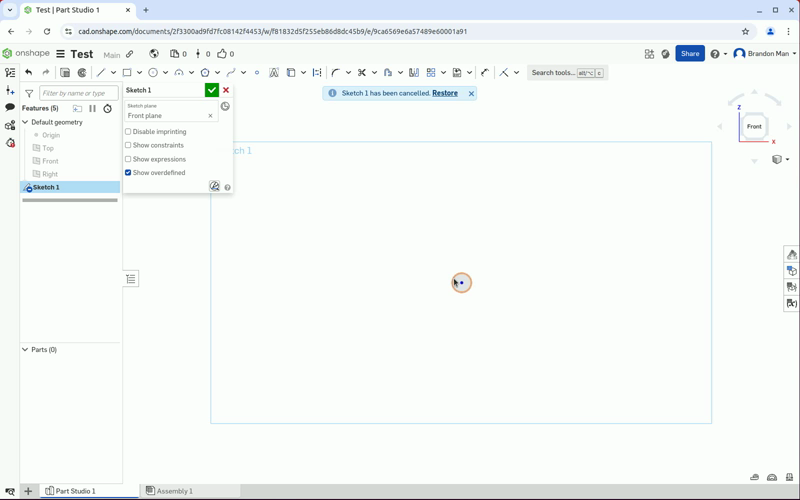
scroll(6)
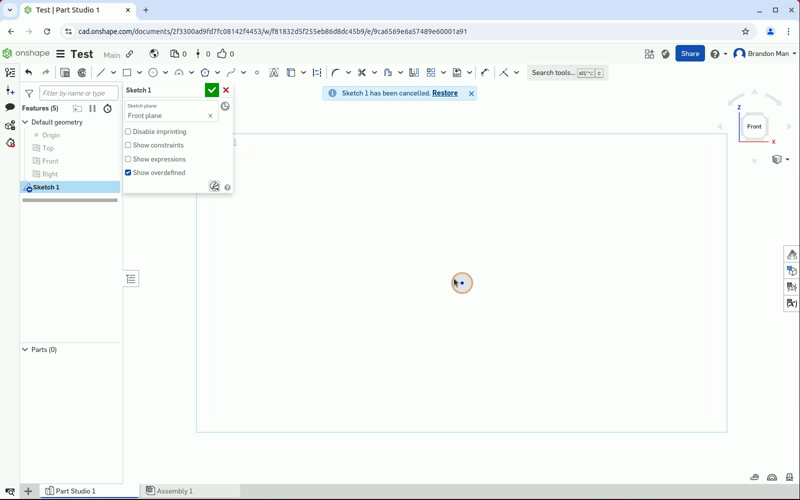
scroll(6)
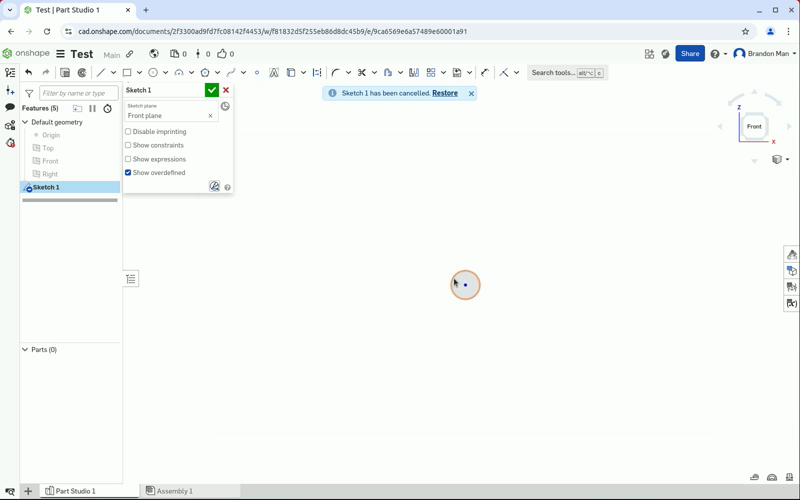
scroll(6)
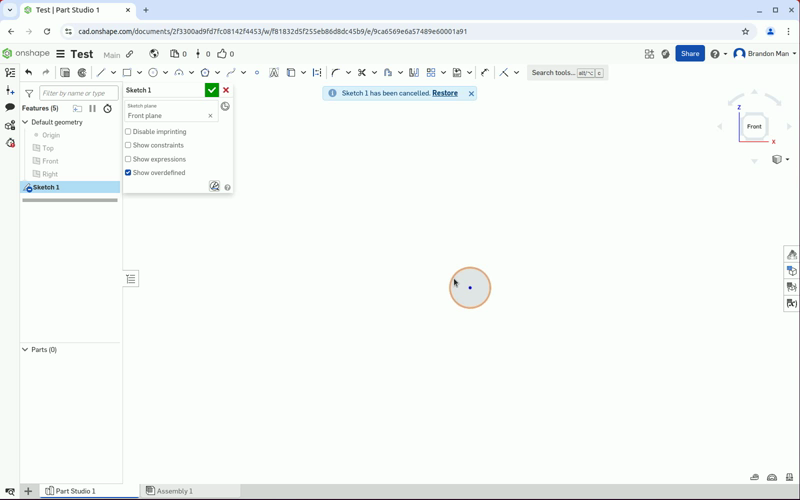
scroll(6)
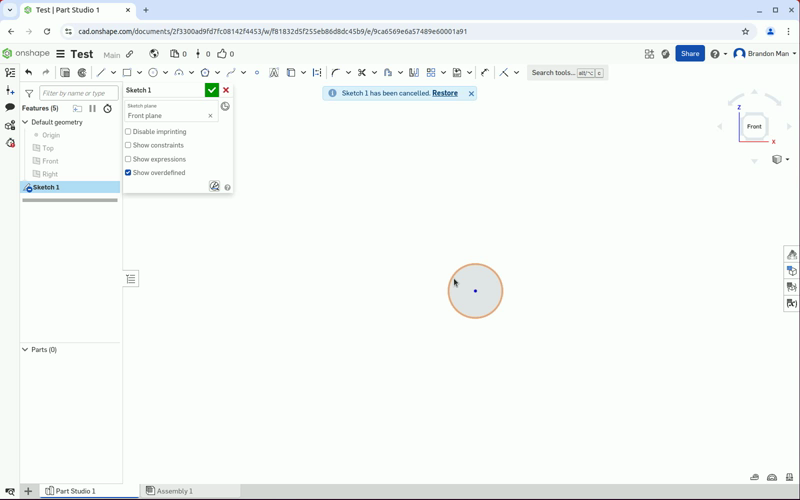
scroll(6)
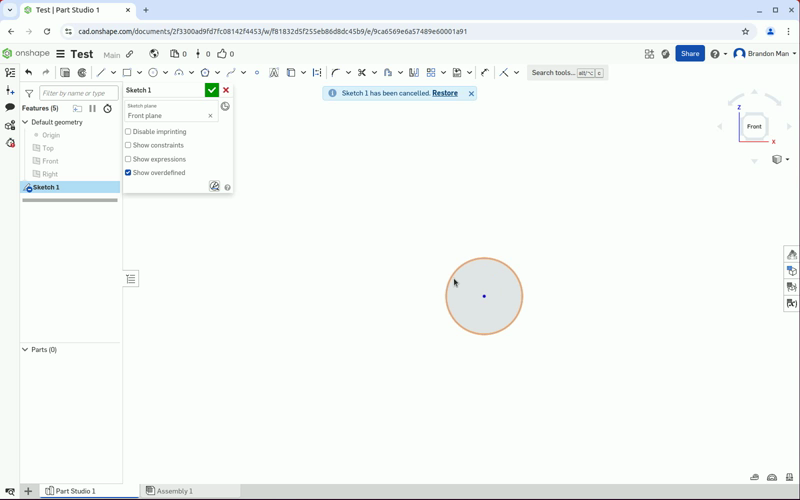
scroll(6)
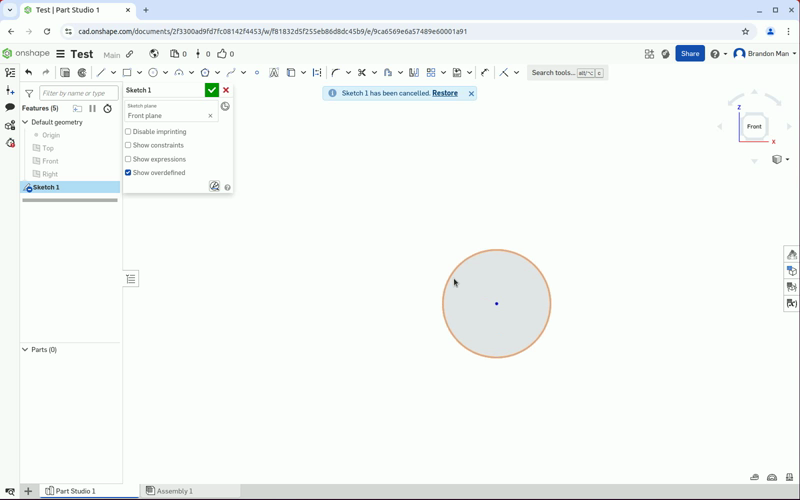
scroll(6)
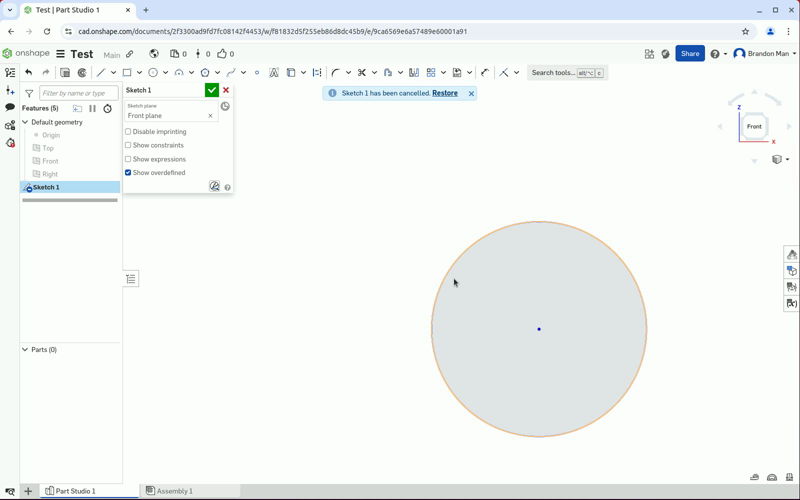
click(454, 278)
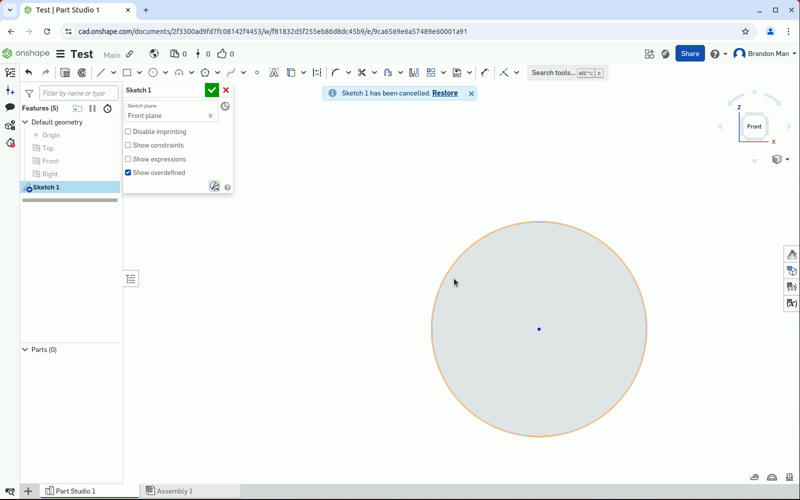
scroll(-6)
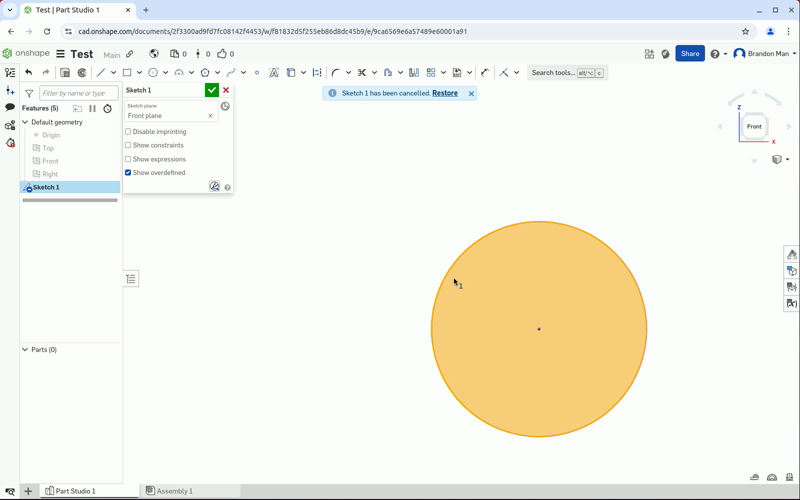
scroll(-6)
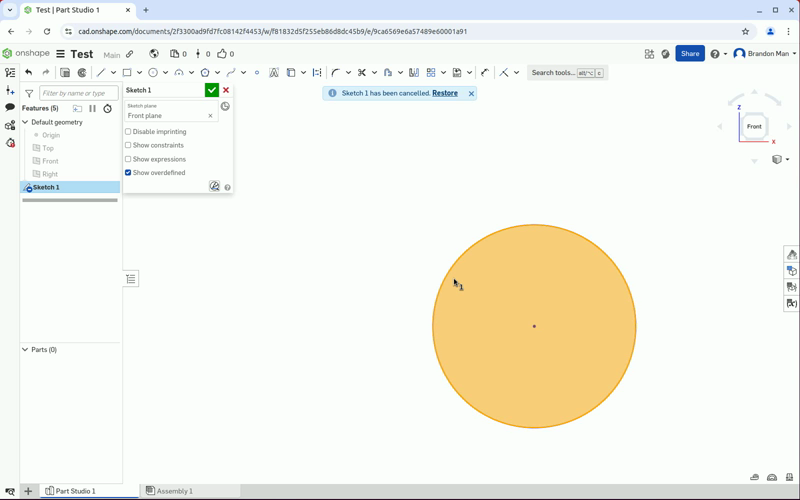
scroll(-6)
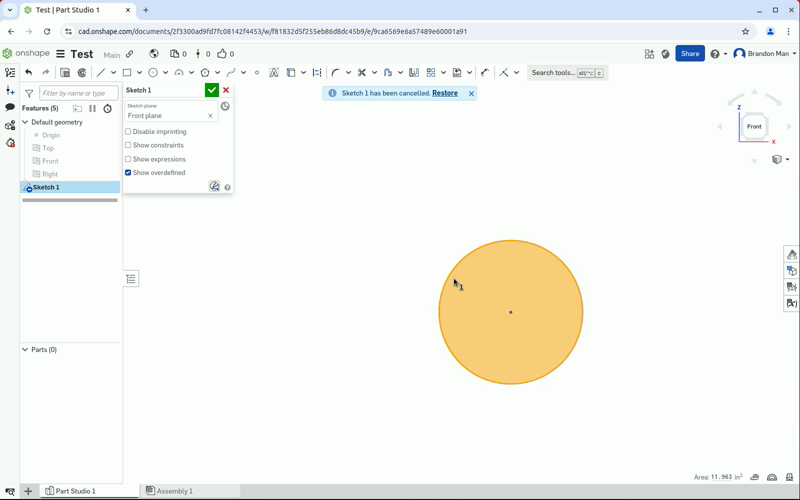
scroll(-6)
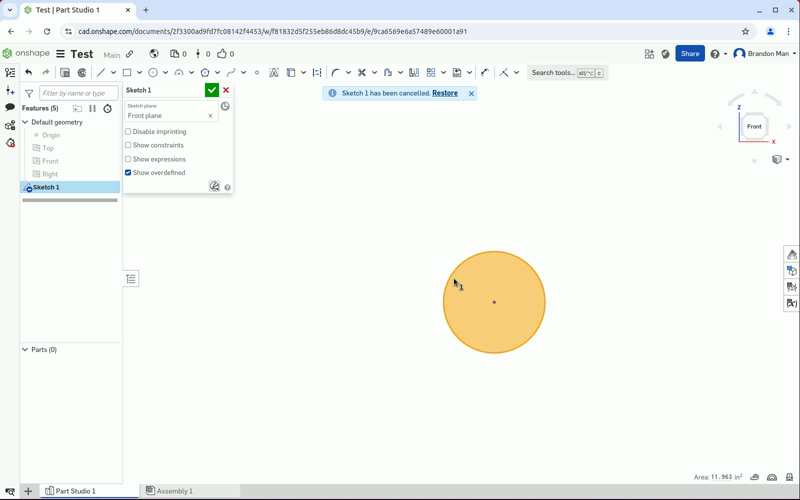
scroll(-6)
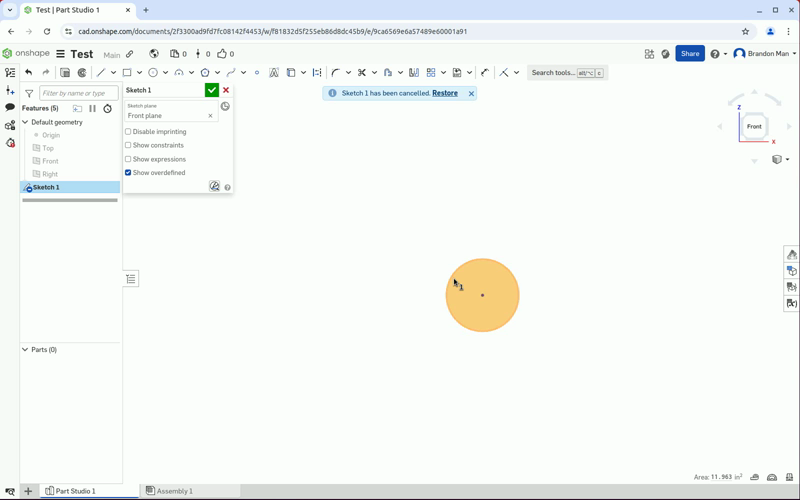
scroll(-6)
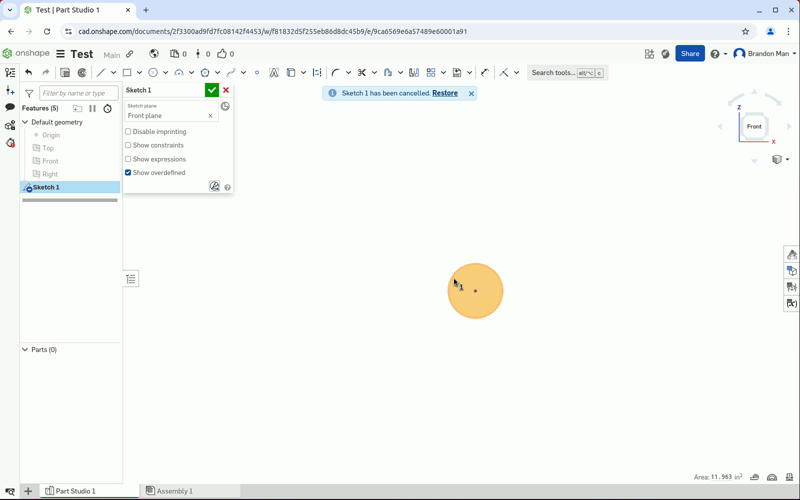
scroll(-6)
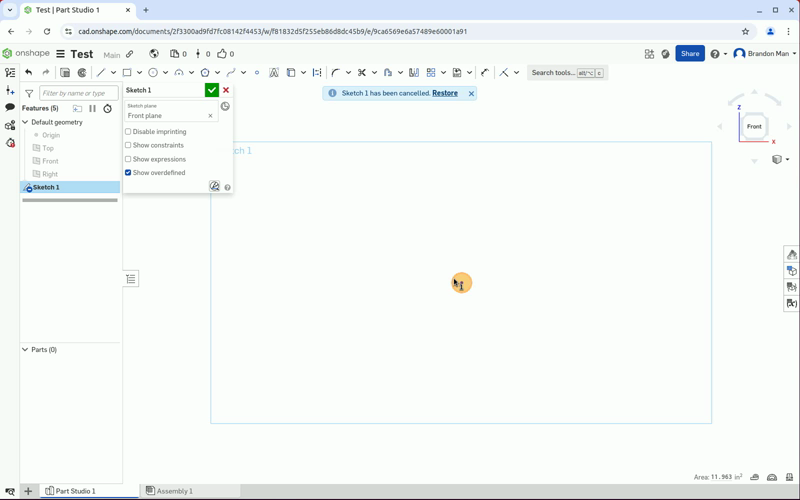
mouse_move(73, 352)
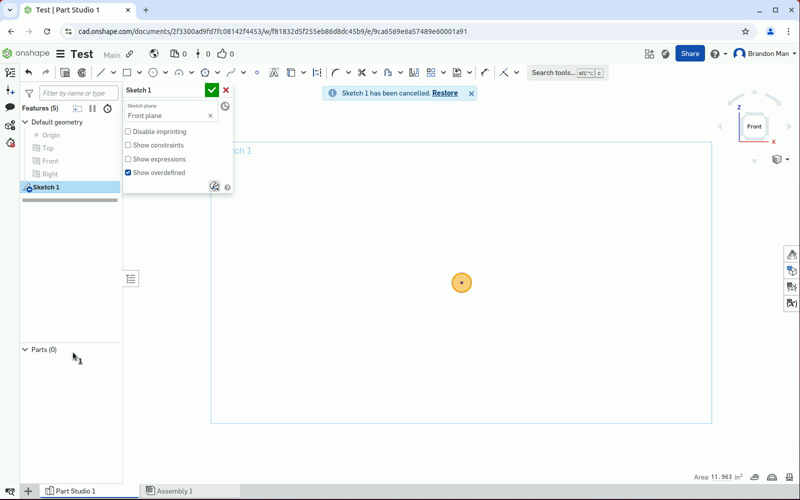
key(shift+y)
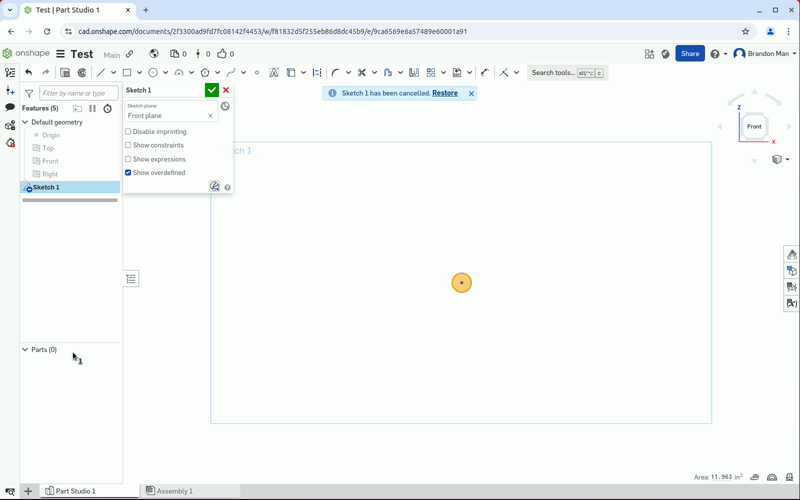
key(shift+e)
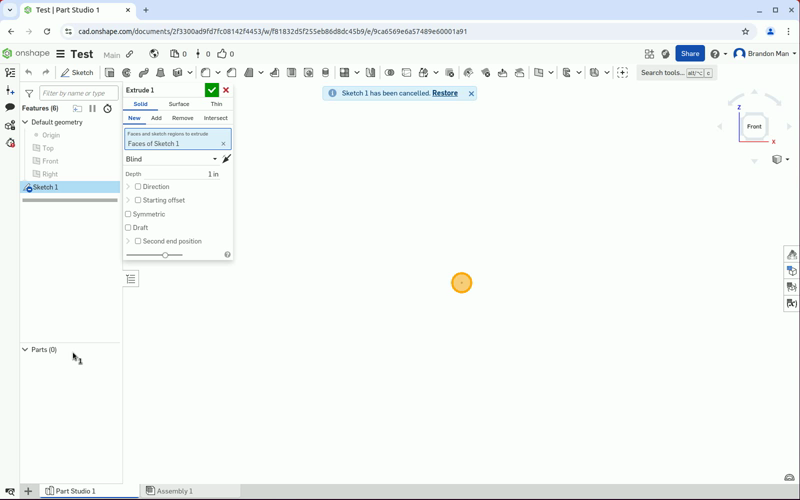
mouse_move(143, 106)
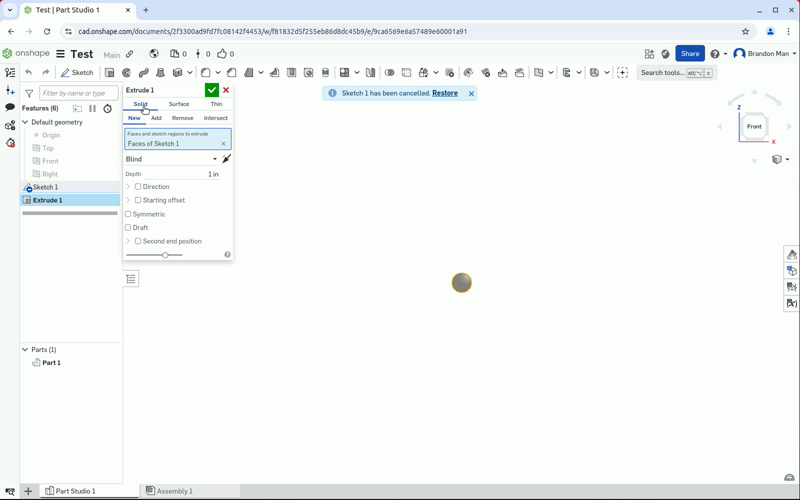
click(143, 106)
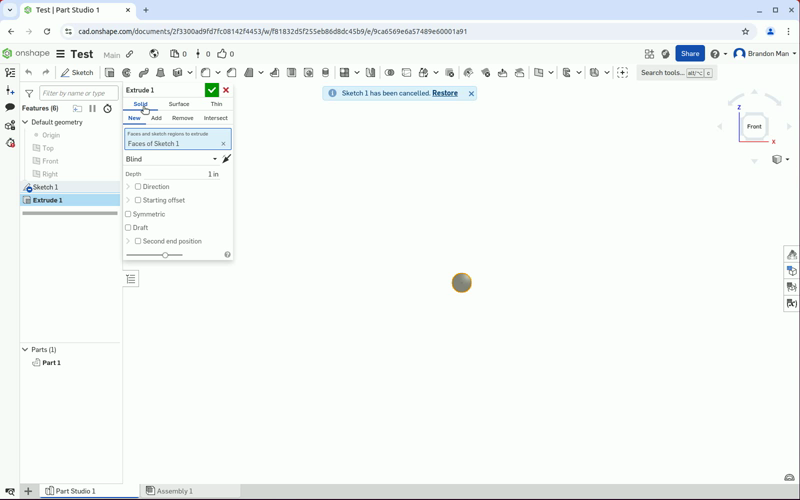
mouse_move(137, 120)
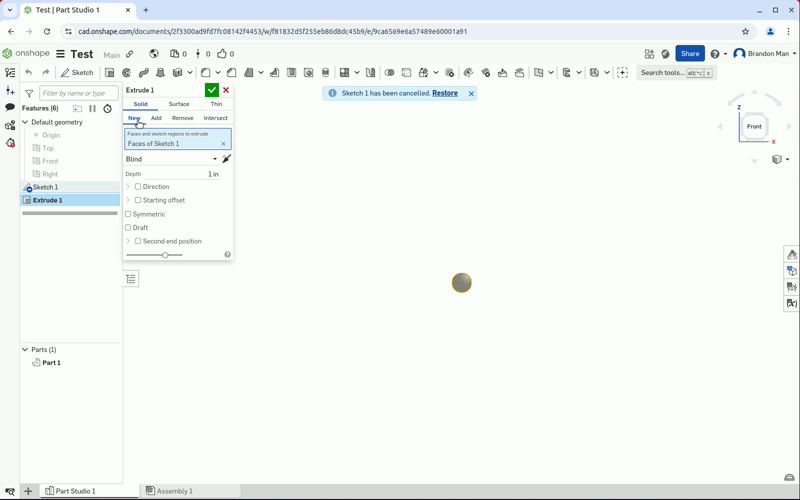
click(137, 120)
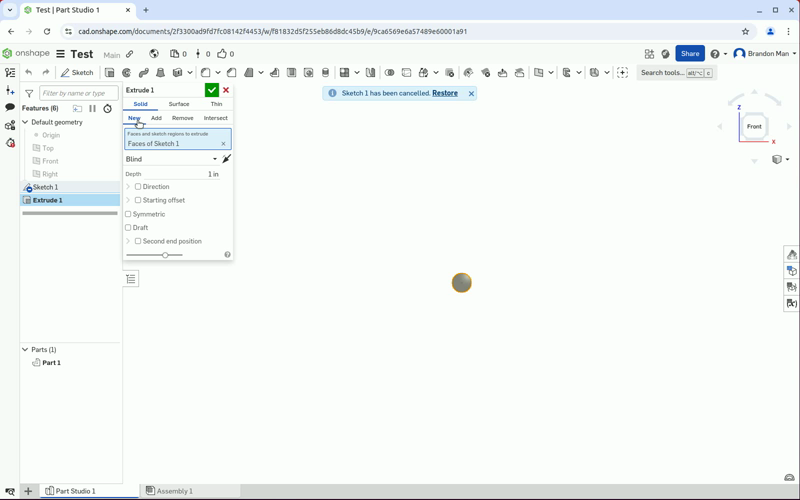
key(tab, 4)
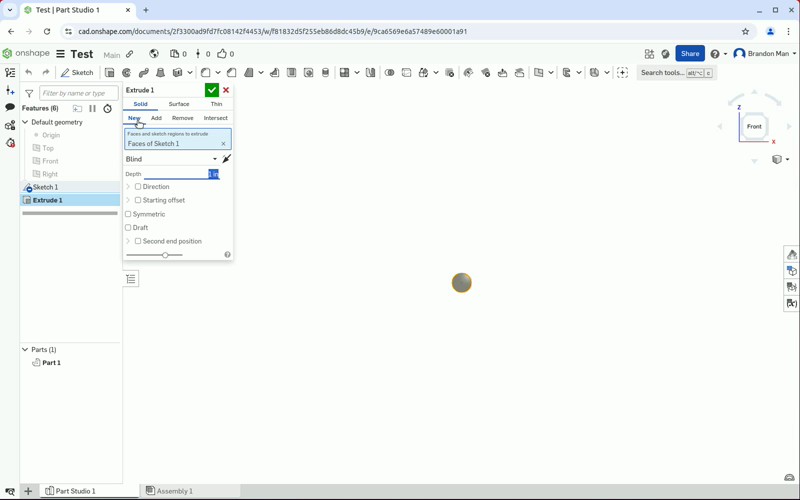
text(23.108)
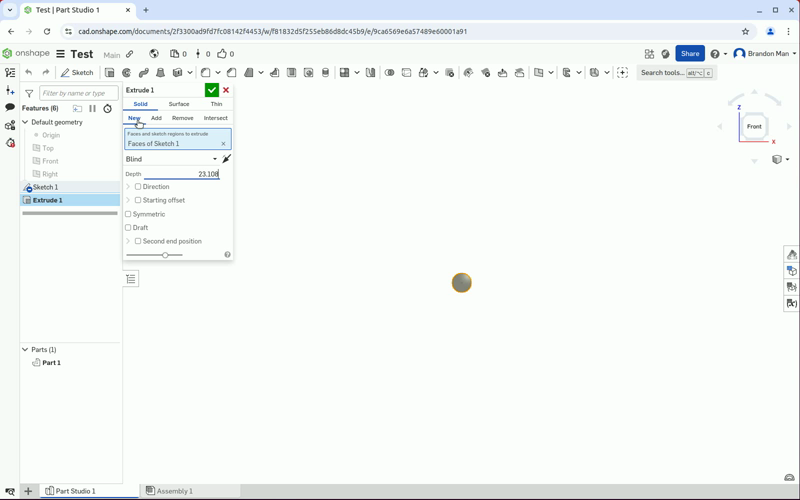
key(enter)
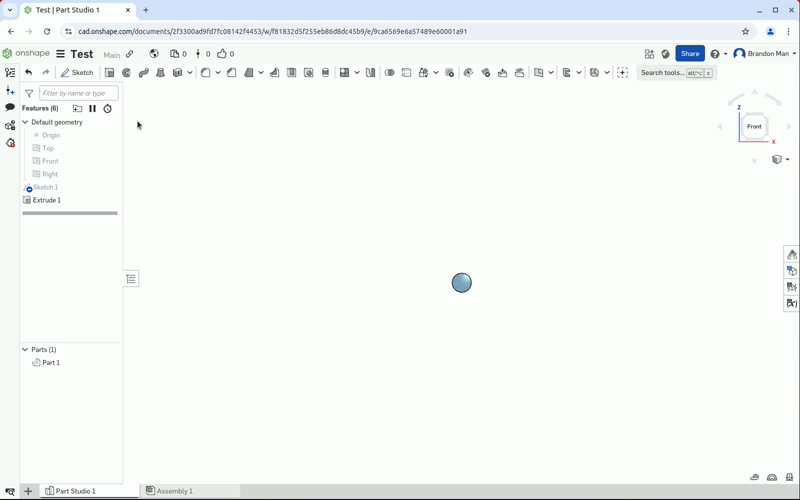
key(shift+h)
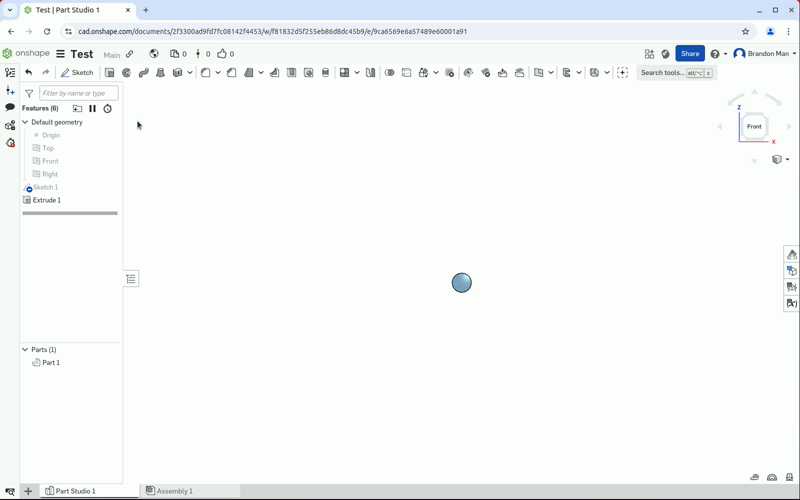
key(shift+h)
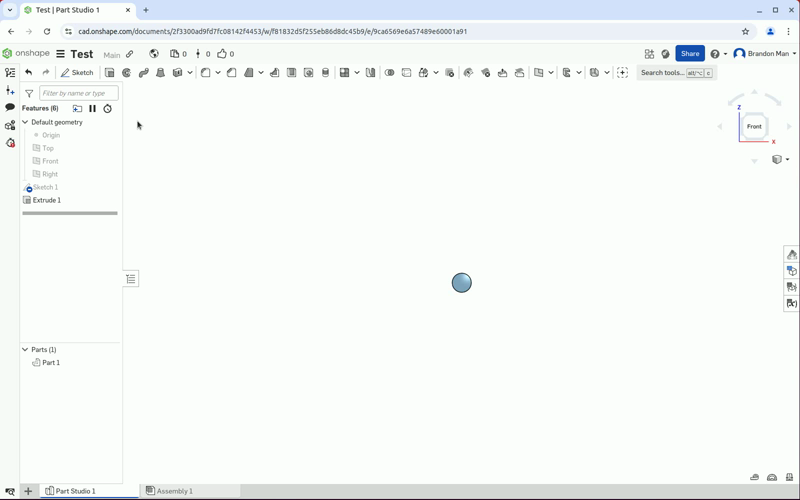
mouse_move(73, 189)
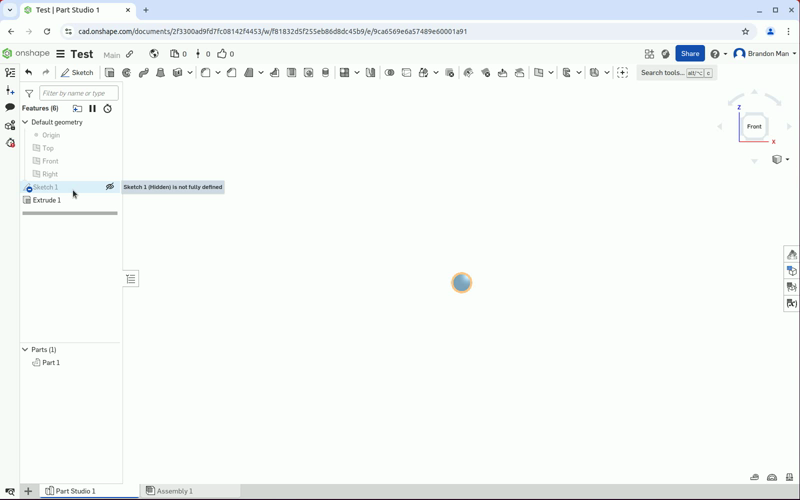
click(73, 189)
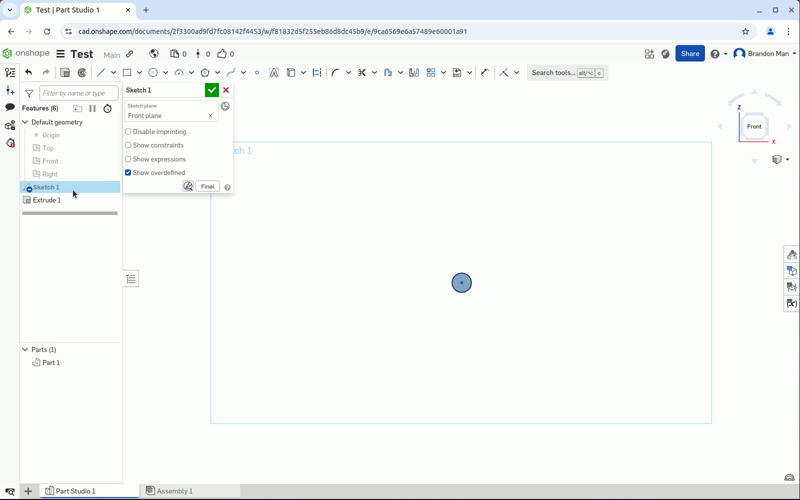
mouse_move(229, 92)
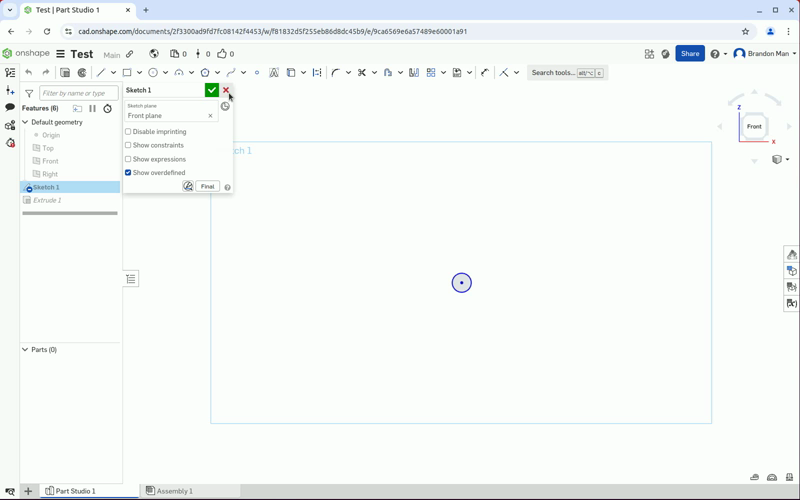
click(229, 92)
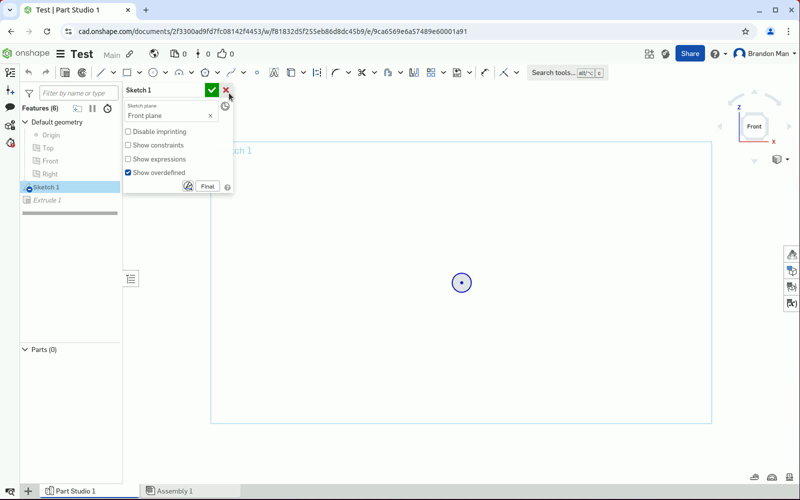
key(shift+s)
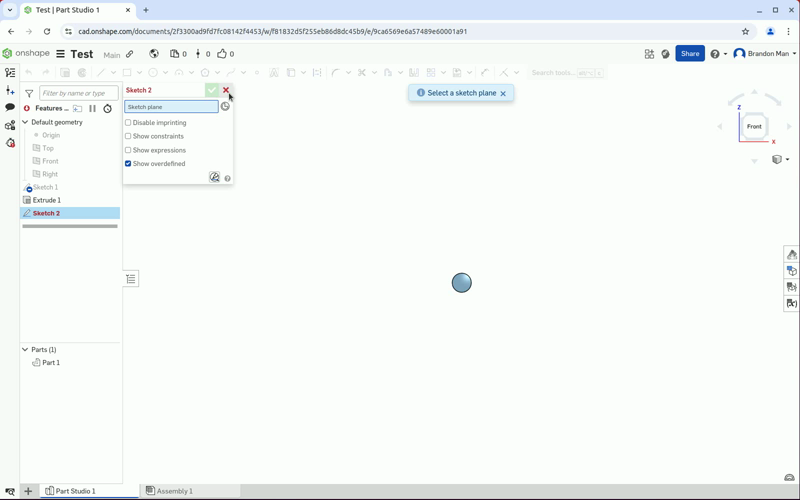
mouse_move(73, 163)
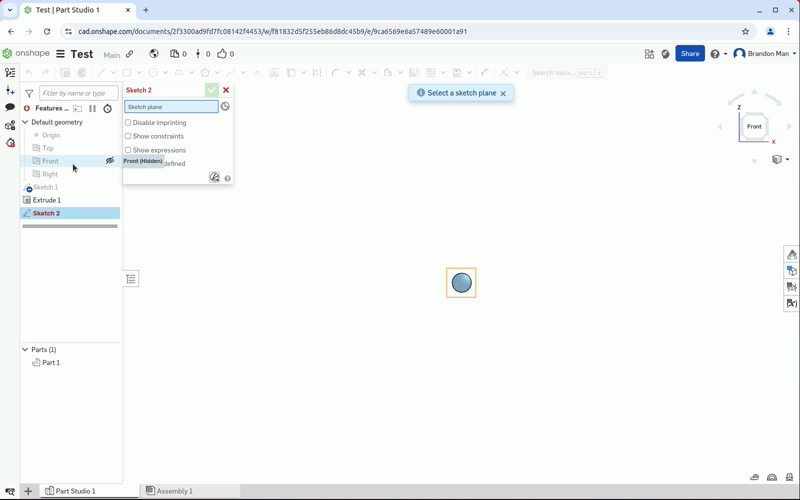
click(73, 163)
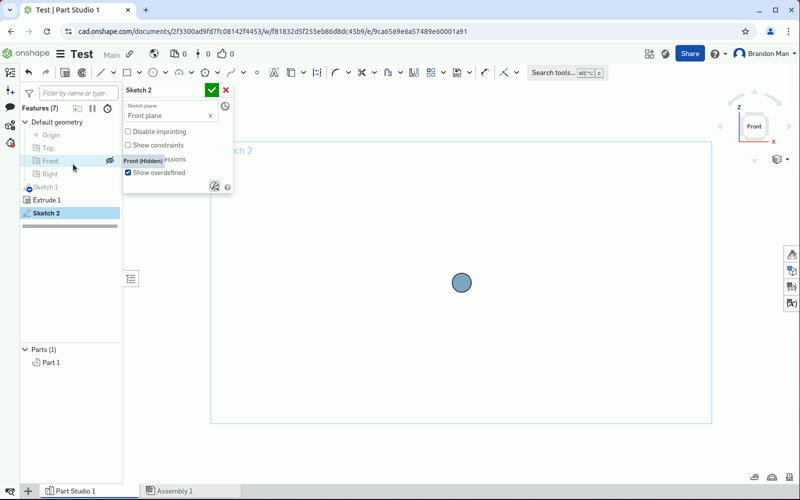
mouse_move(73, 352)
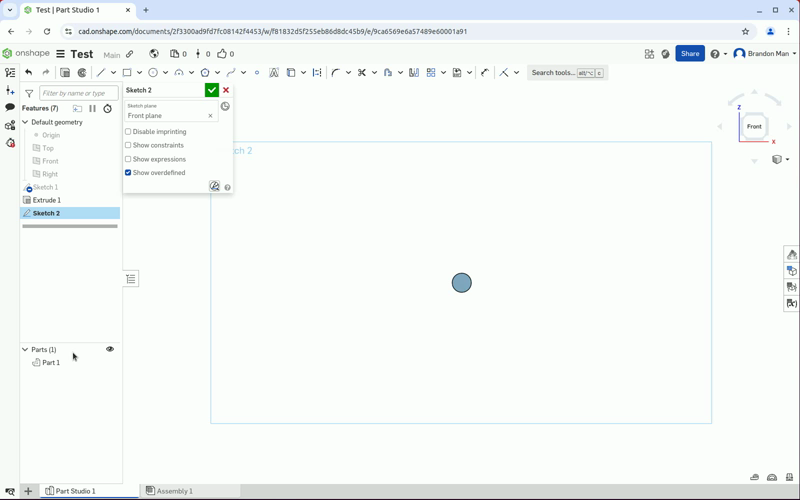
key(y)
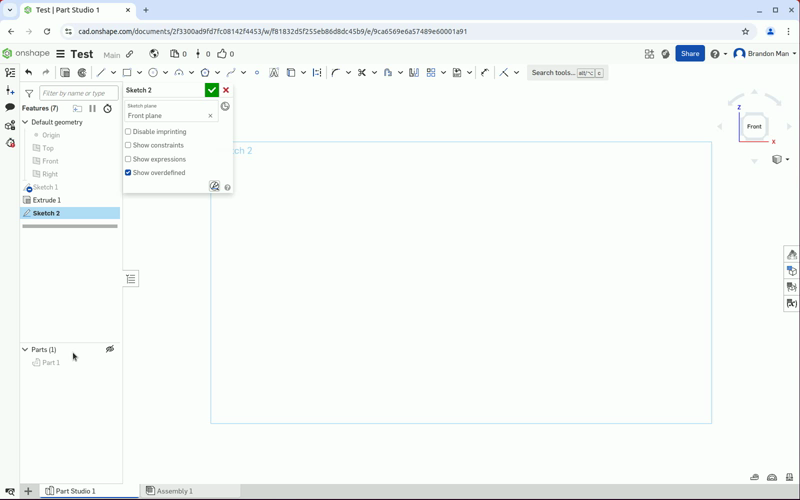
key(c)
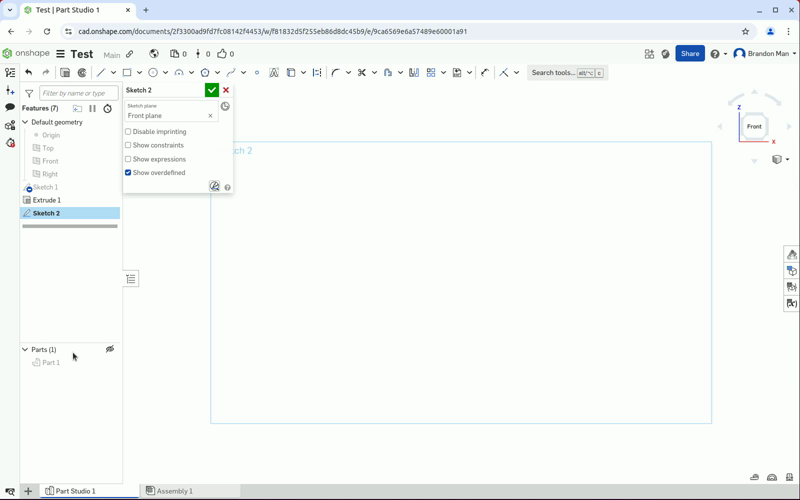
key_down(shift)
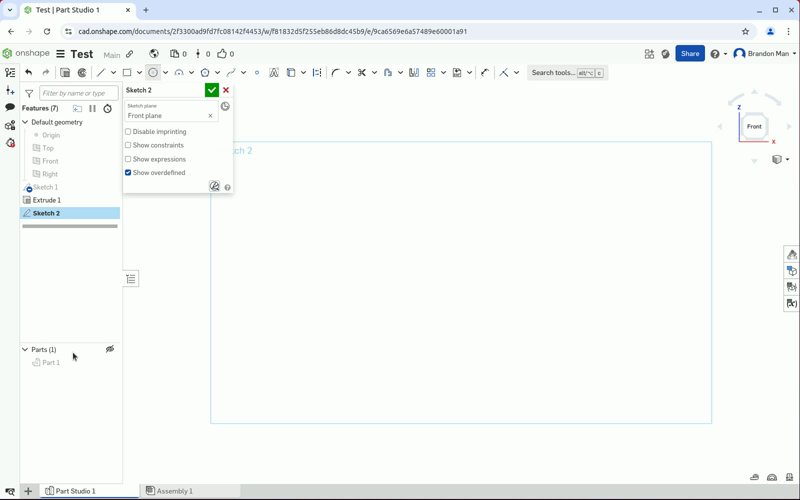
mouse_move(460, 282)
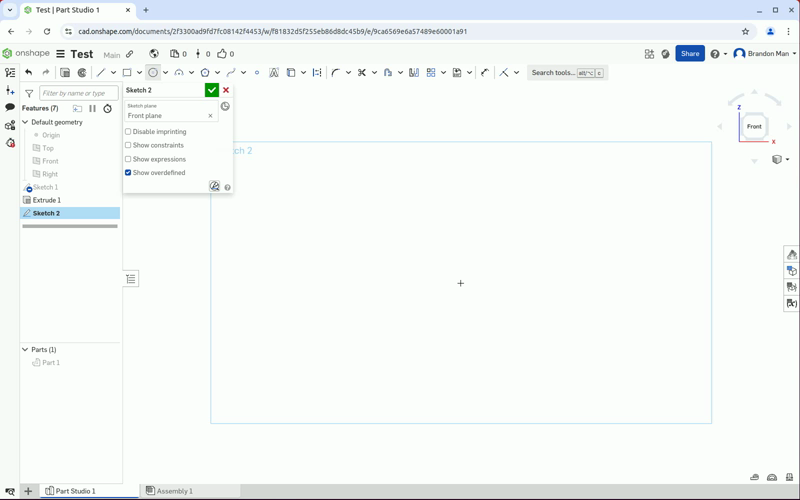
click(460, 282)
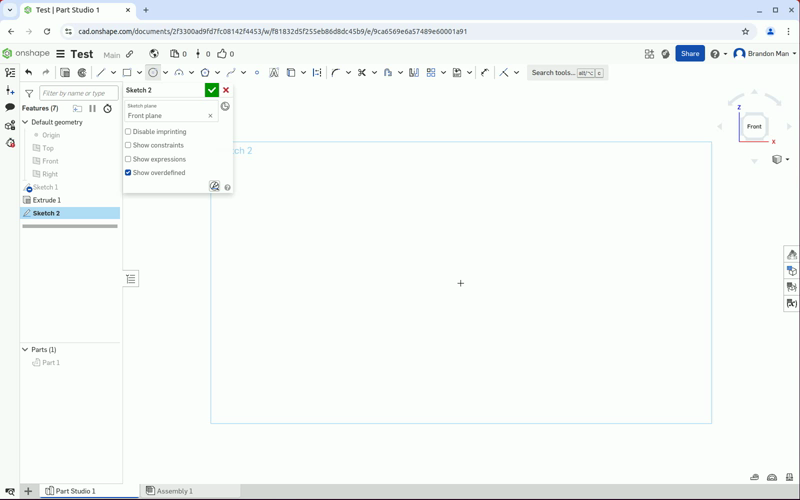
key_up(shift)
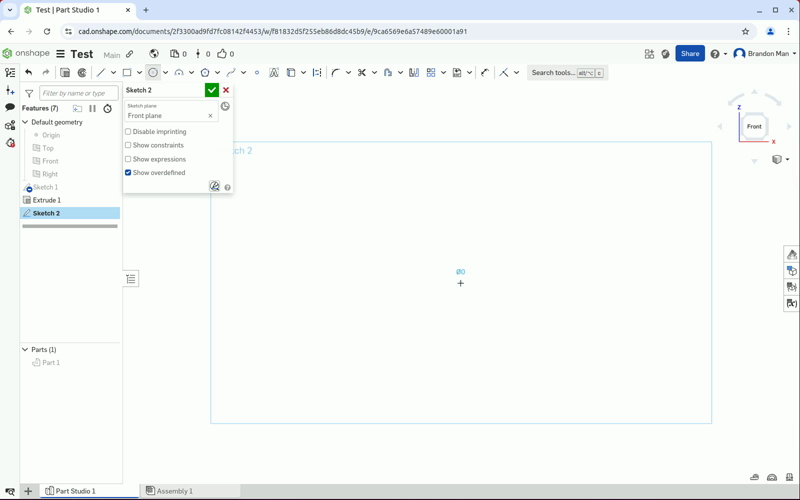
mouse_move(465, 282)
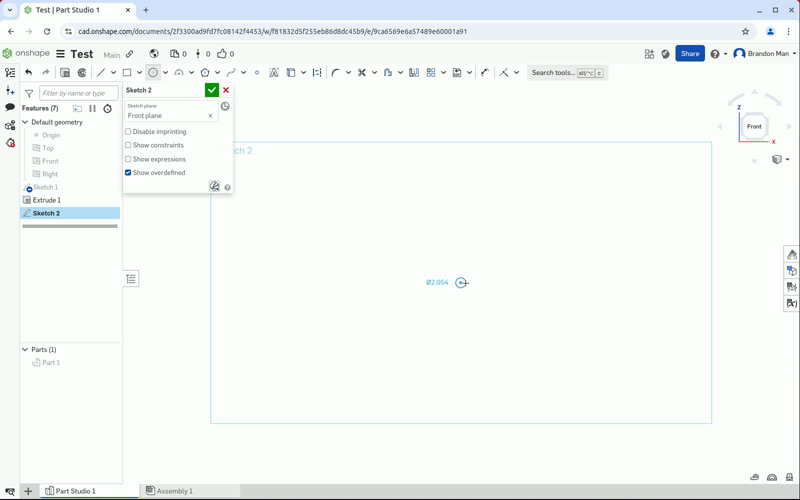
click(465, 282)
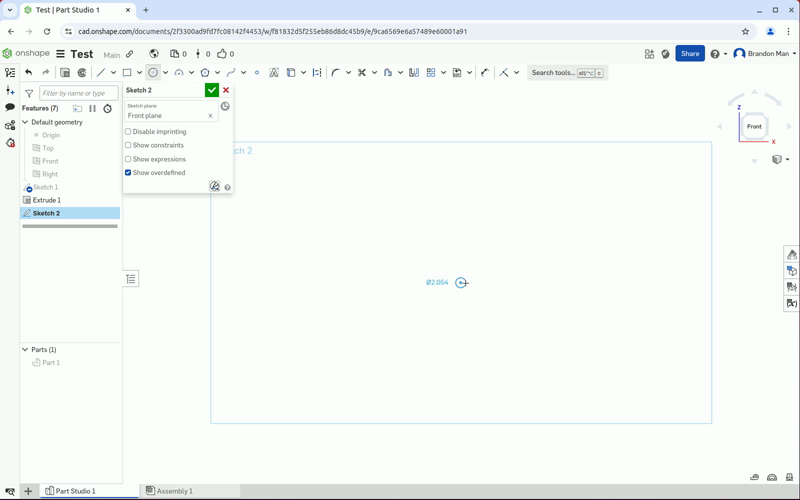
key(esc)
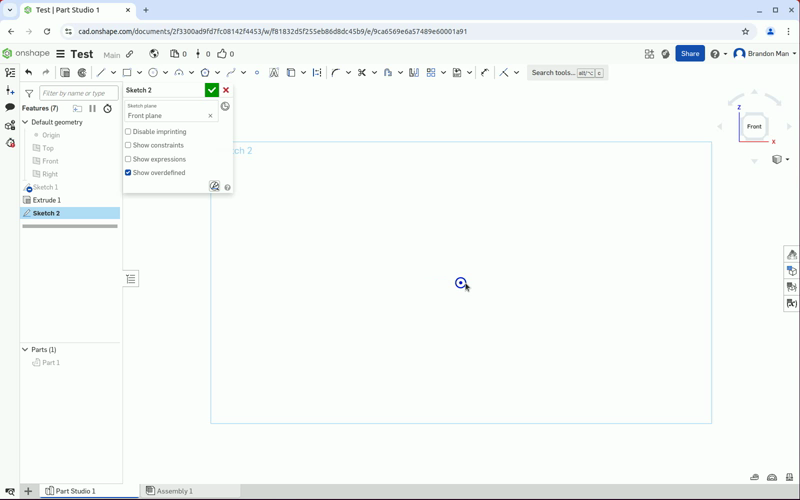
mouse_move(459, 279)
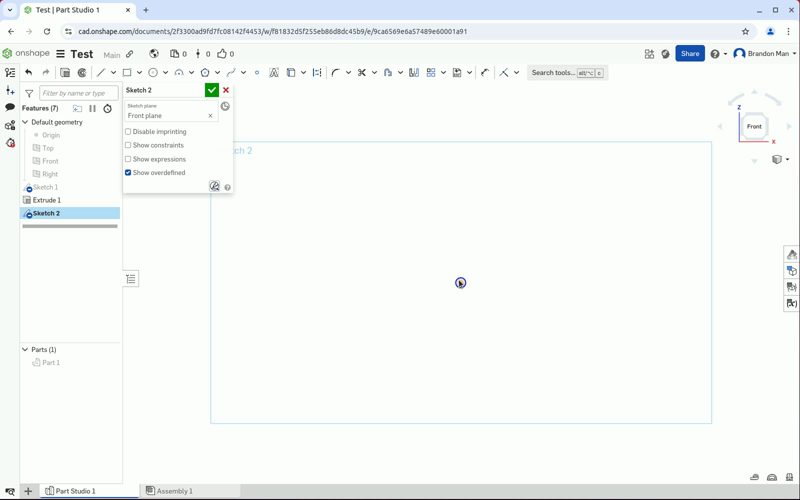
scroll(6)
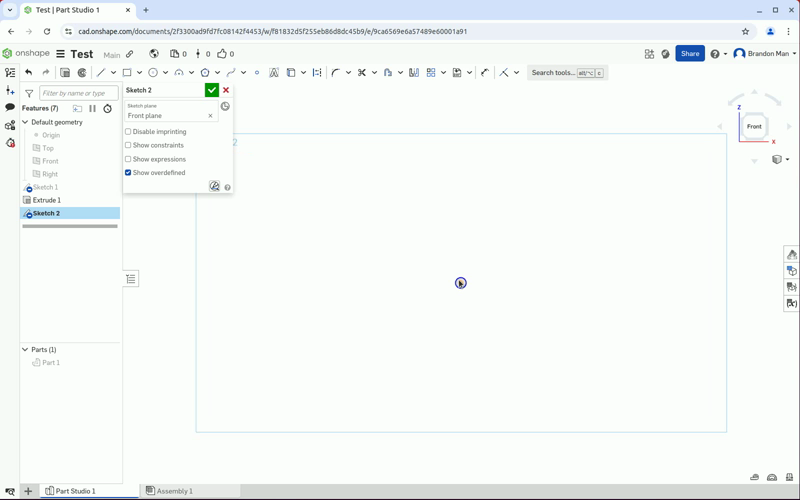
scroll(6)
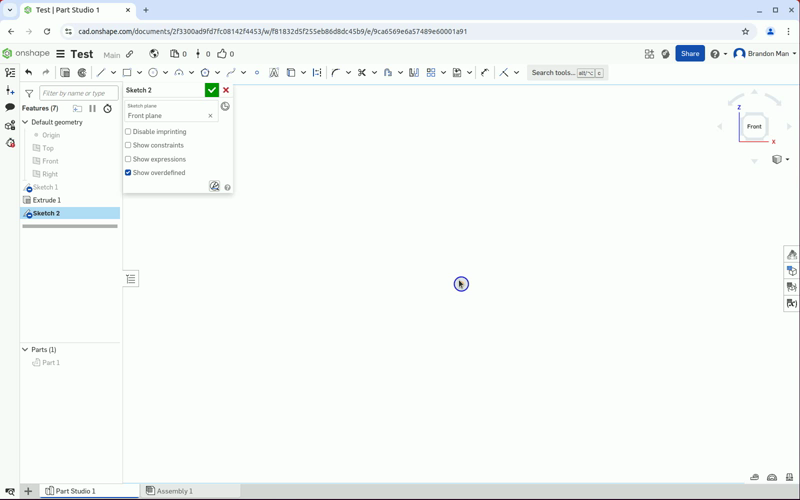
scroll(6)
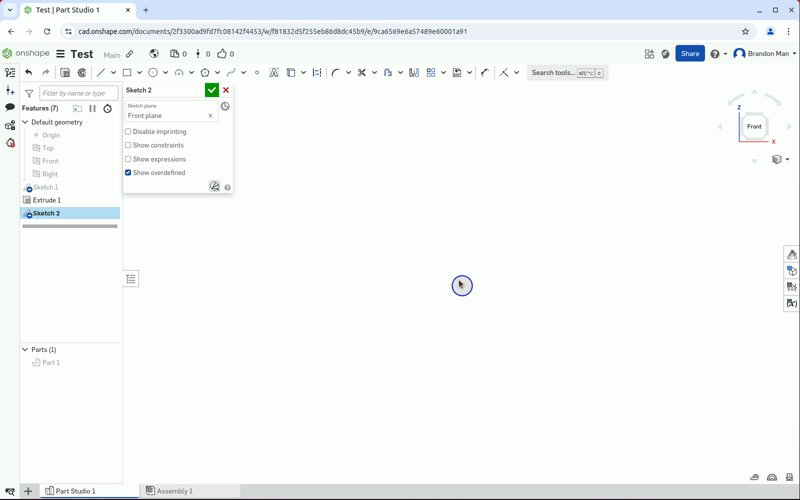
scroll(6)
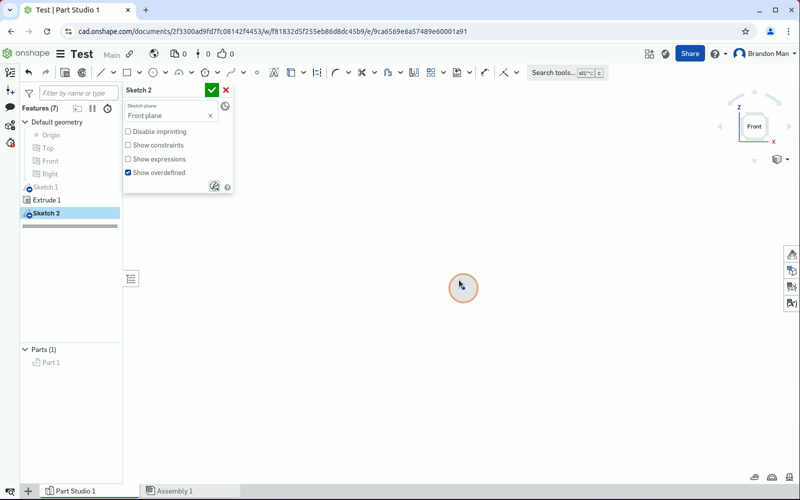
scroll(6)
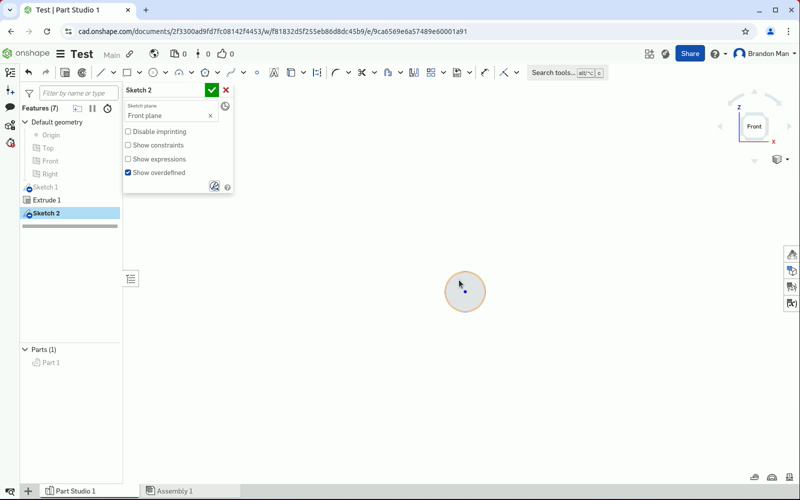
scroll(6)
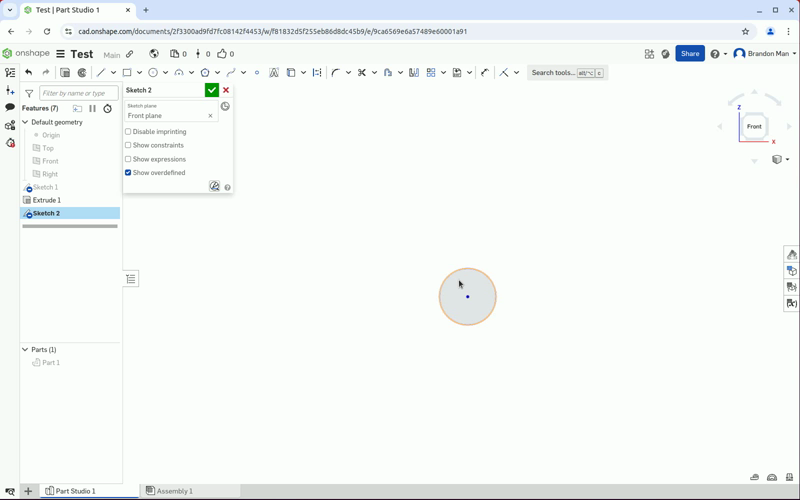
scroll(6)
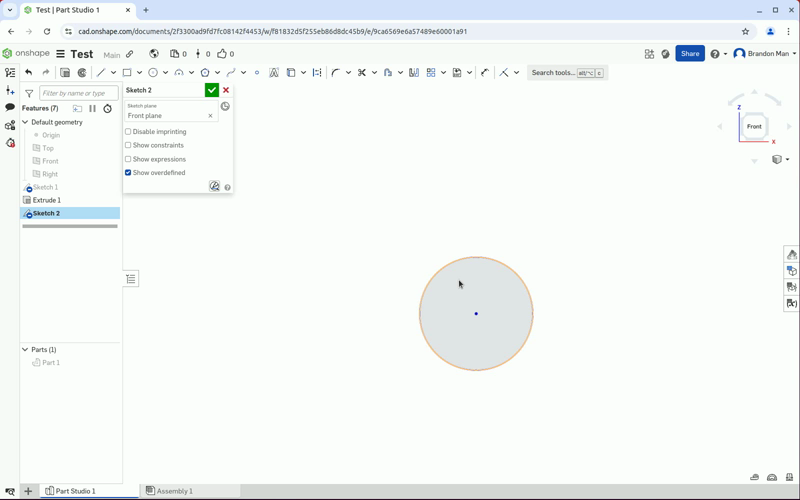
click(459, 279)
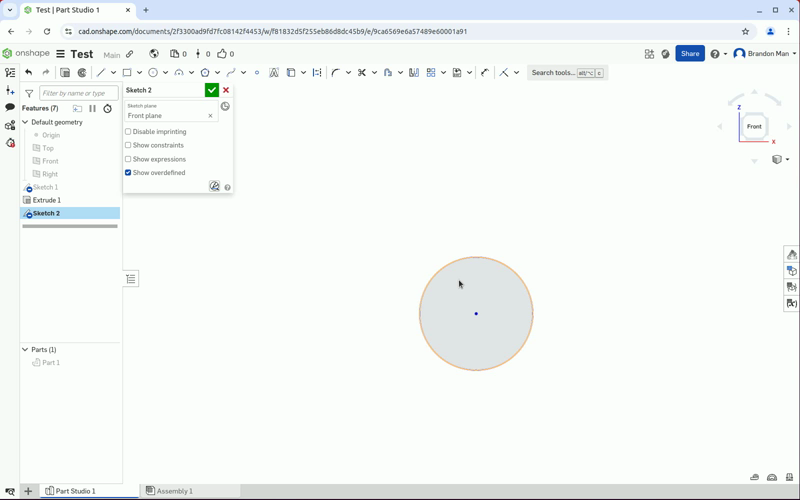
scroll(-6)
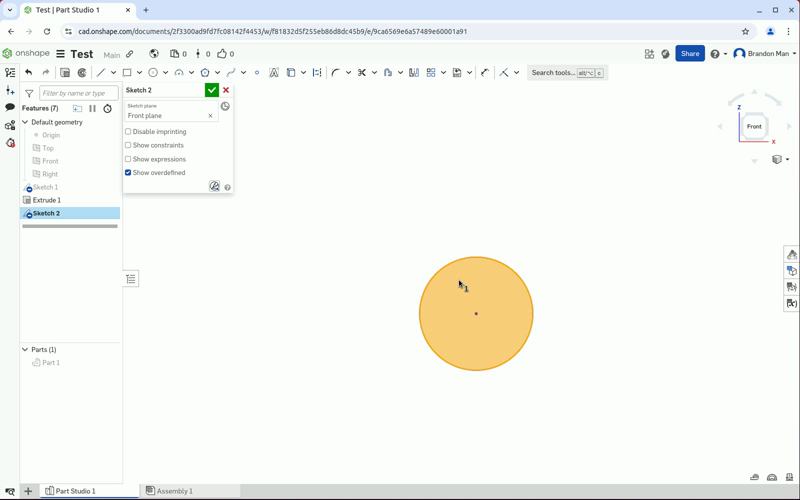
scroll(-6)
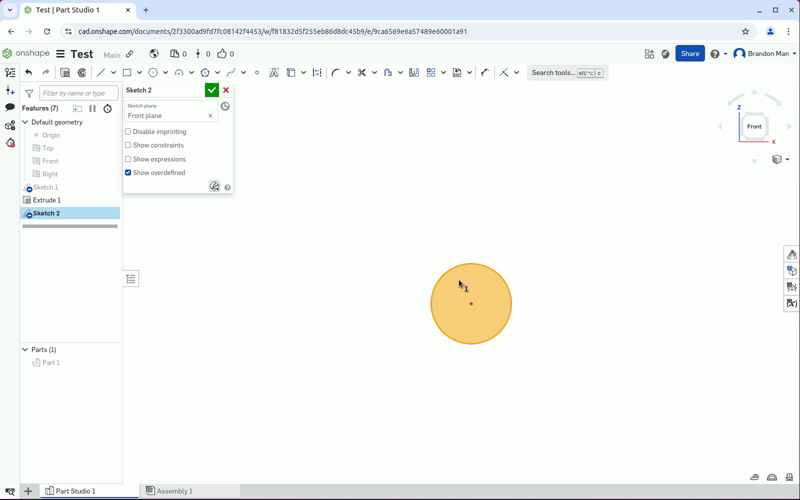
scroll(-6)
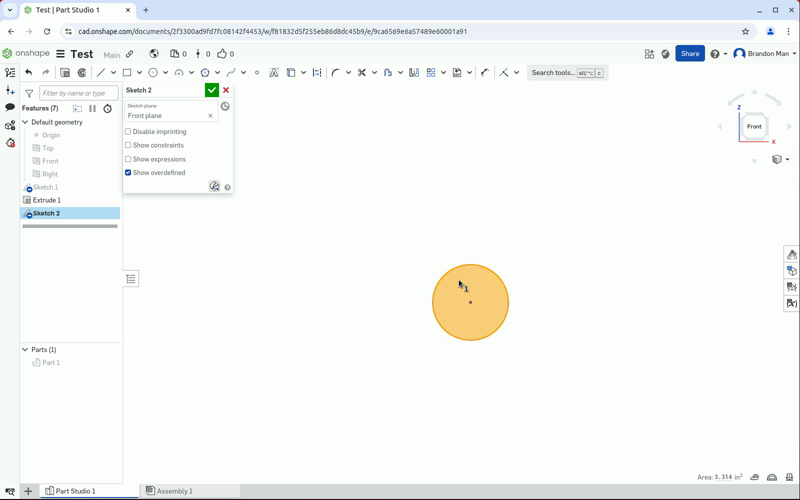
scroll(-6)
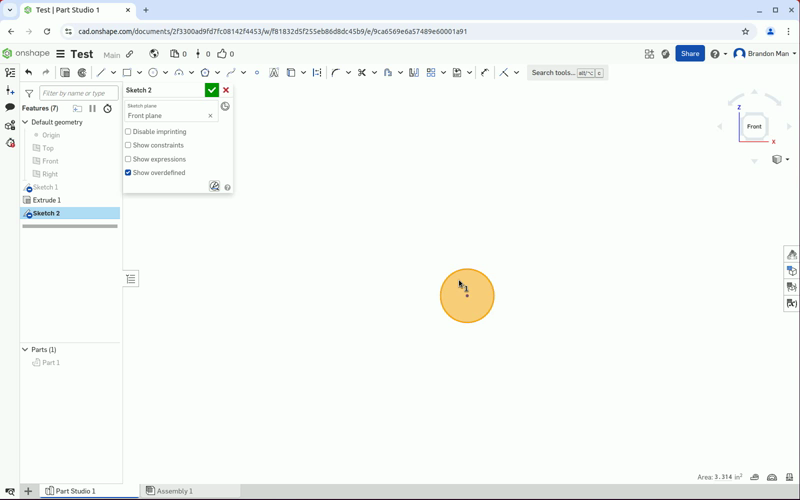
scroll(-6)
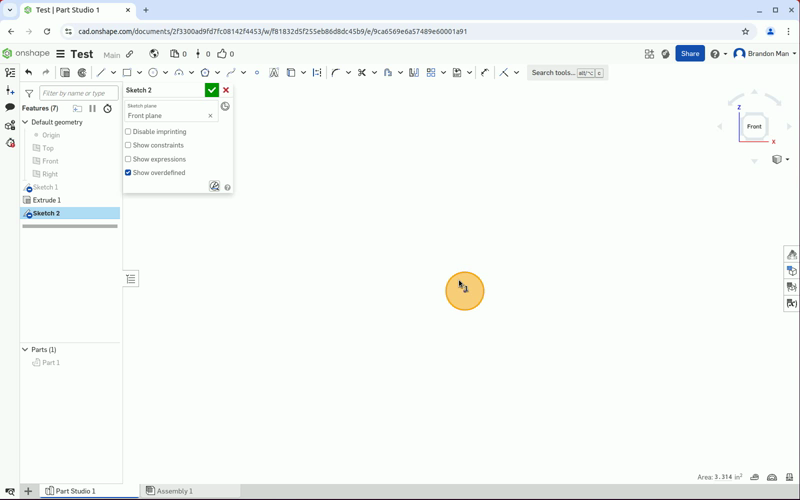
scroll(-6)
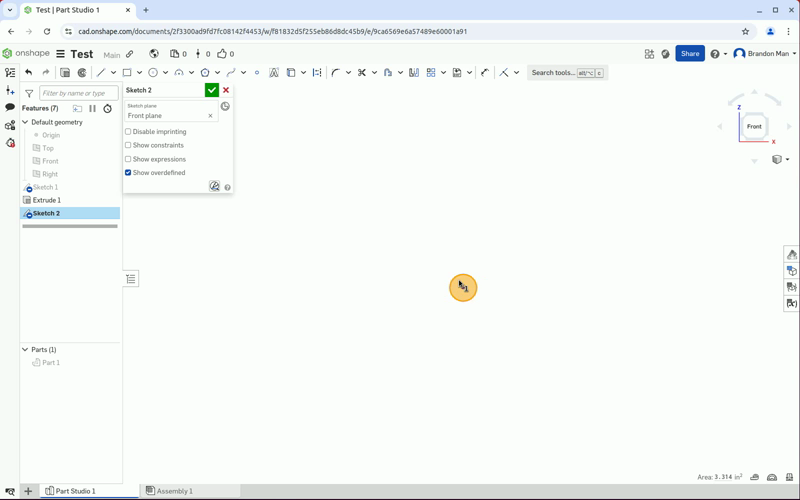
scroll(-6)
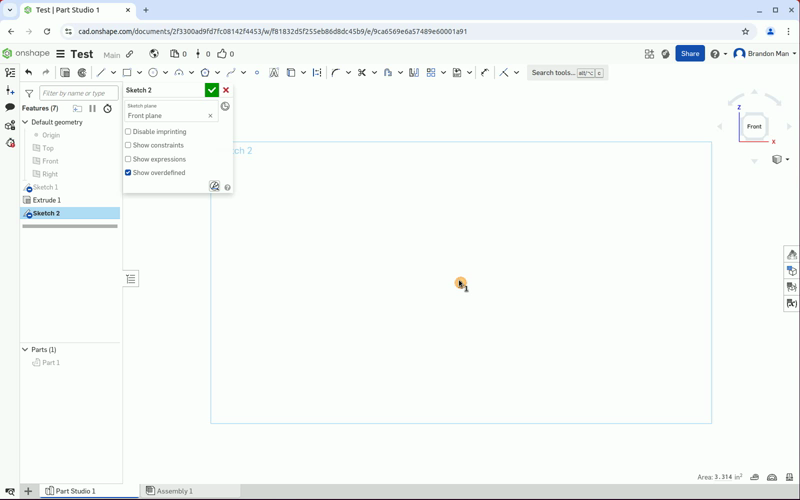
mouse_move(73, 352)
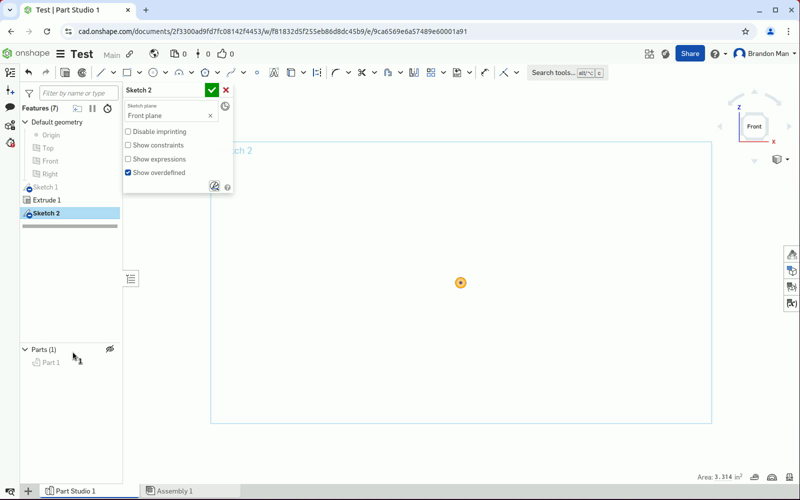
key(shift+y)
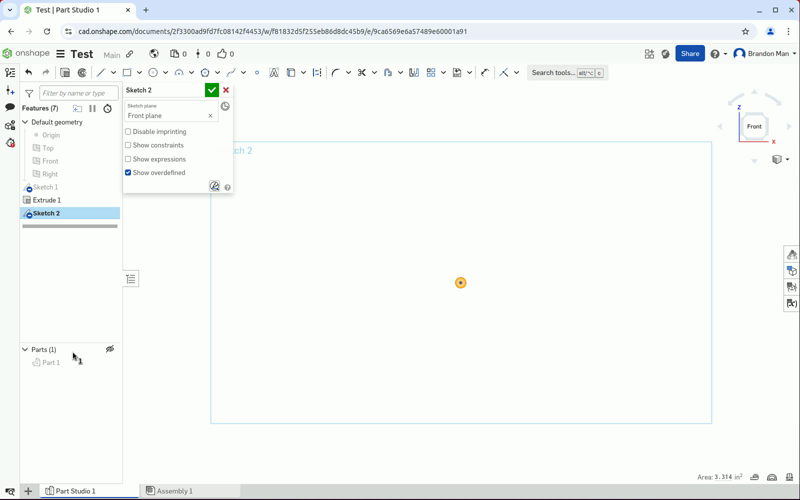
key(shift+e)
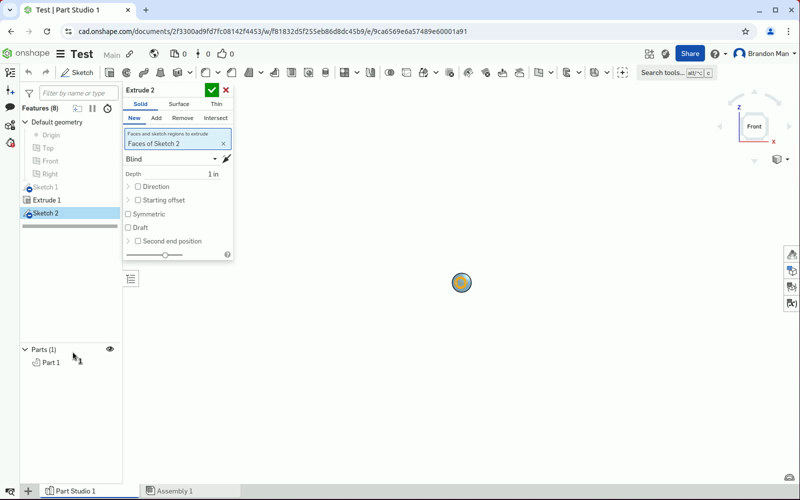
mouse_move(143, 106)
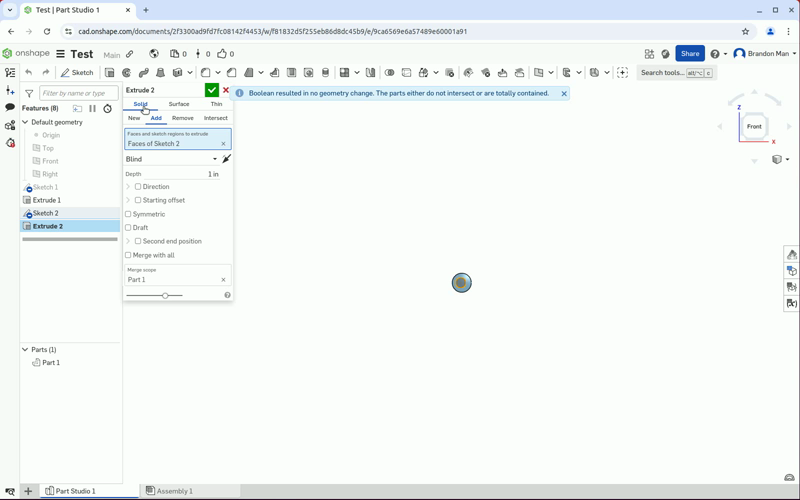
click(143, 106)
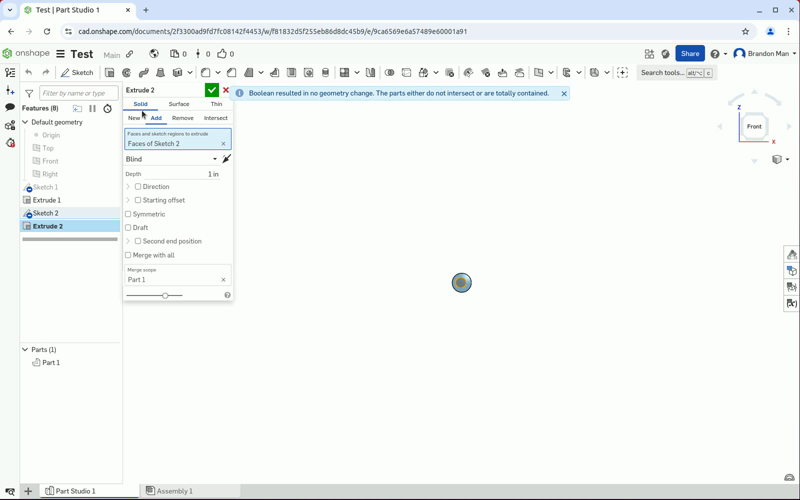
mouse_move(137, 120)
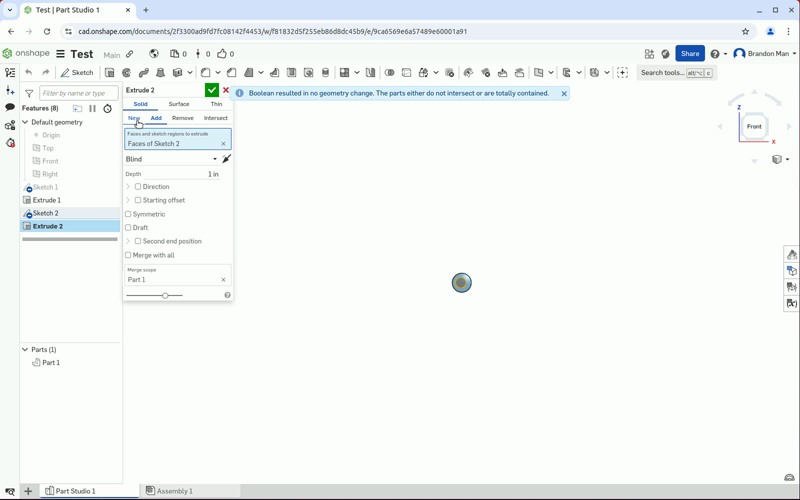
click(137, 120)
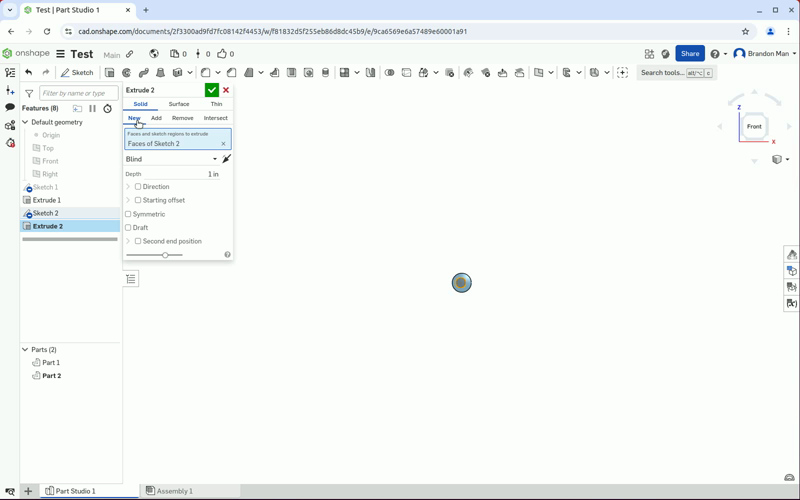
key(tab, 4)
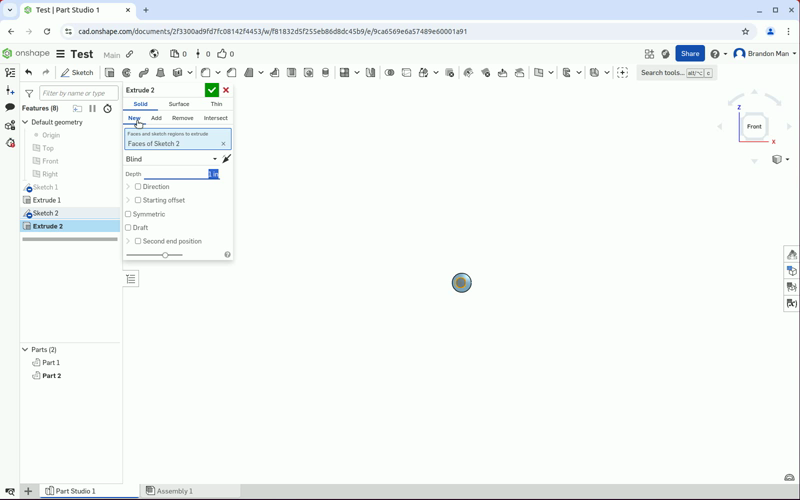
text(8.906)
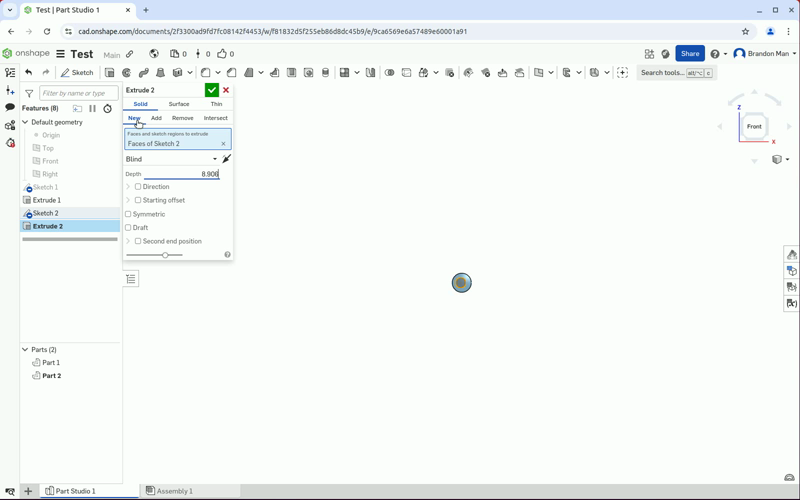
key(enter)
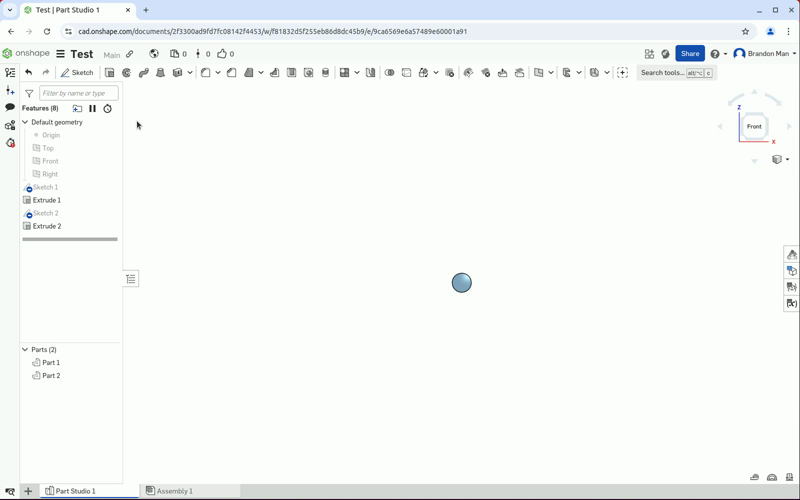
key(shift+h)
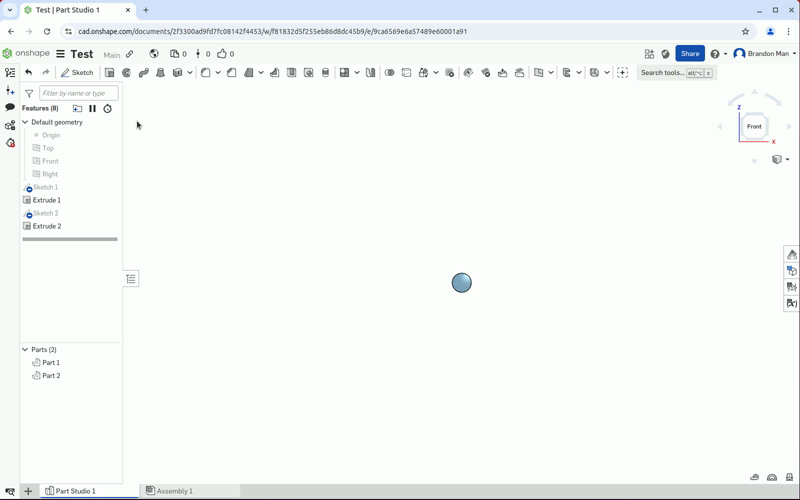
key(shift+h)
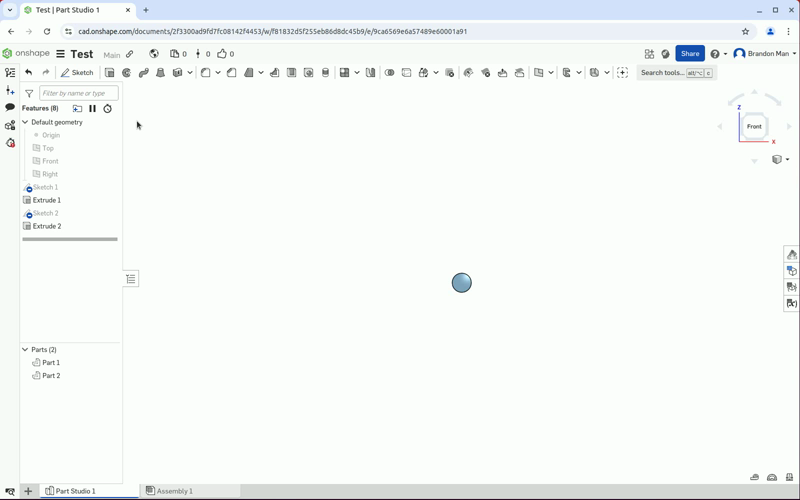
mouse_move(73, 189)
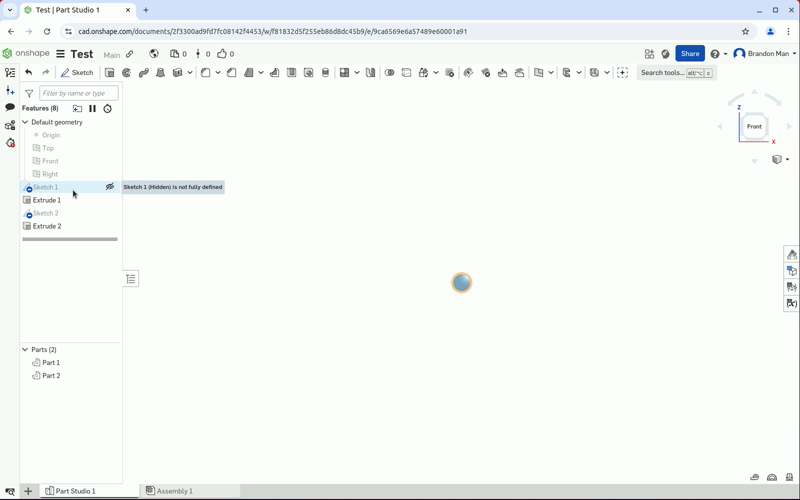
click(73, 189)
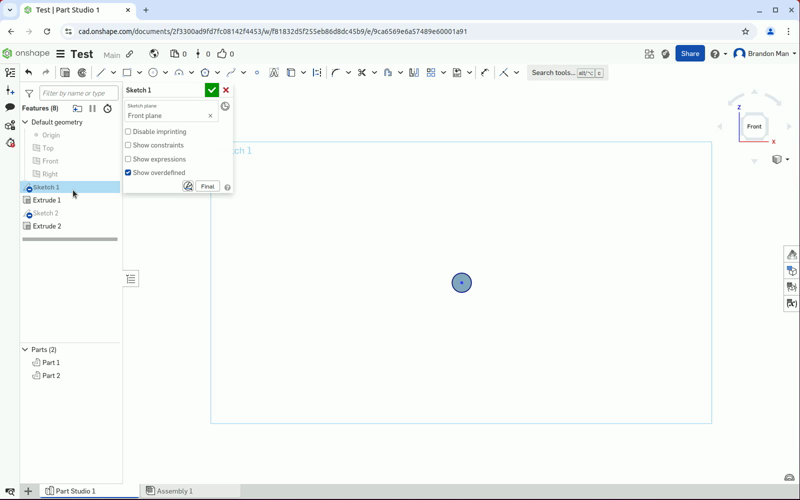
mouse_move(229, 92)
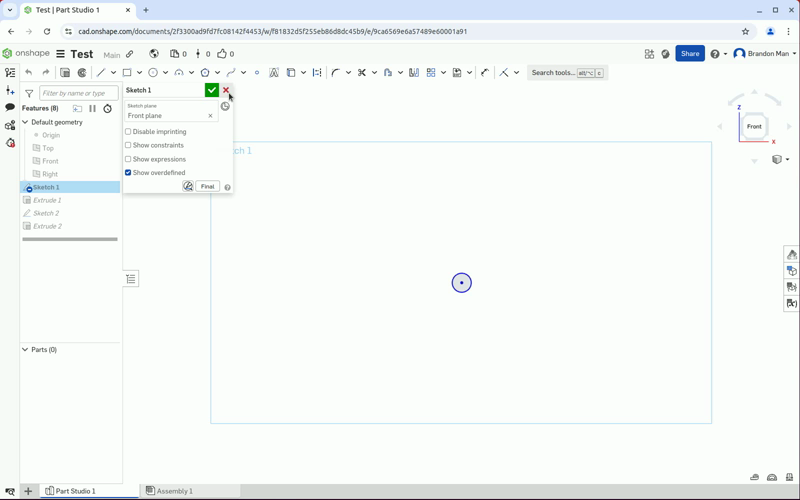
click(229, 92)
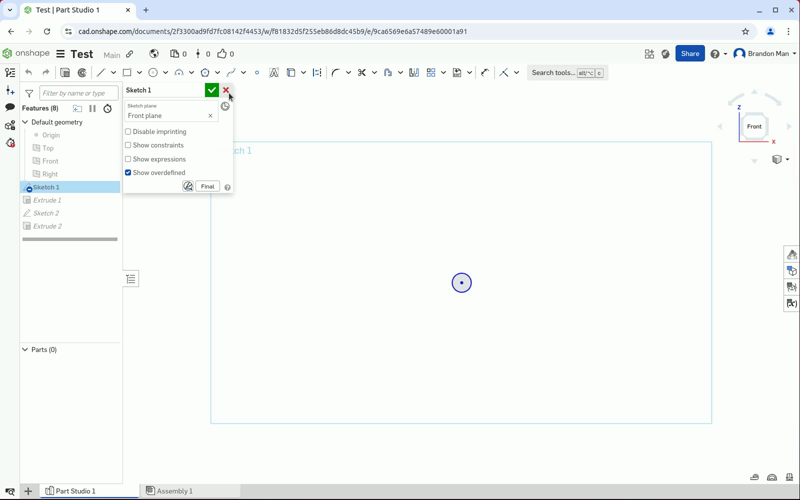
key(shift+s)
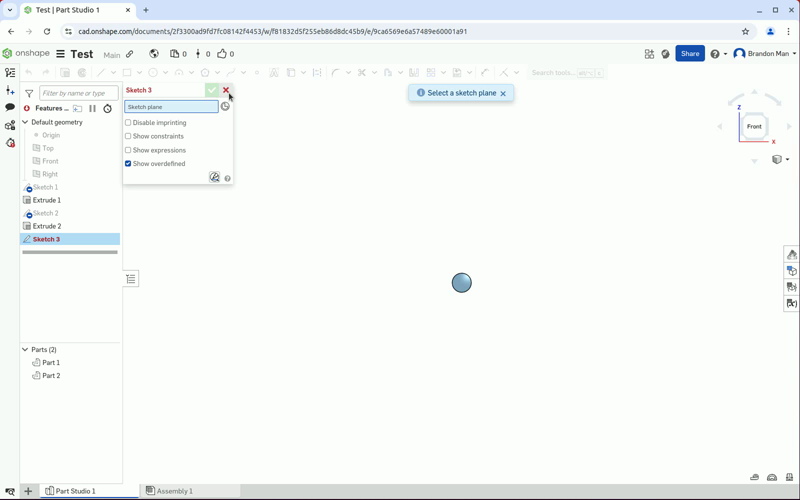
mouse_move(73, 163)
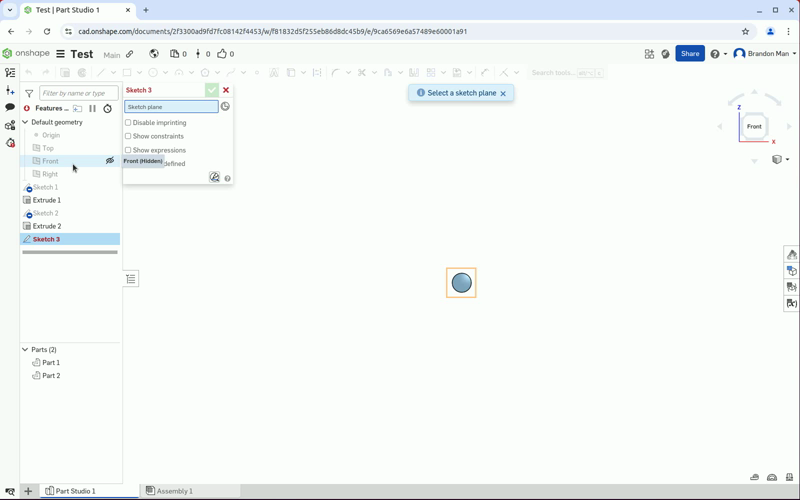
click(73, 163)
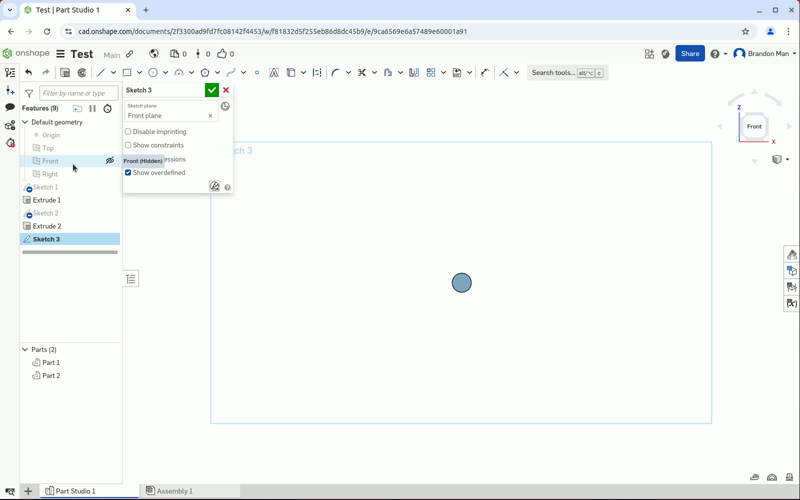
mouse_move(73, 352)
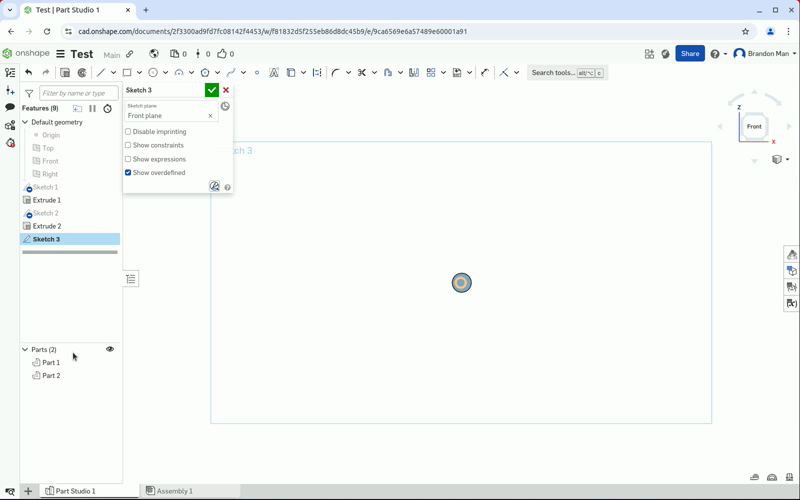
key(y)
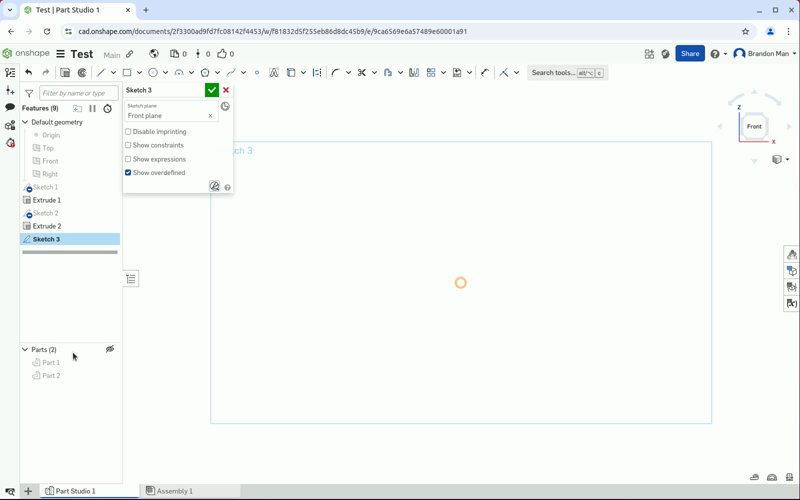
key(c)
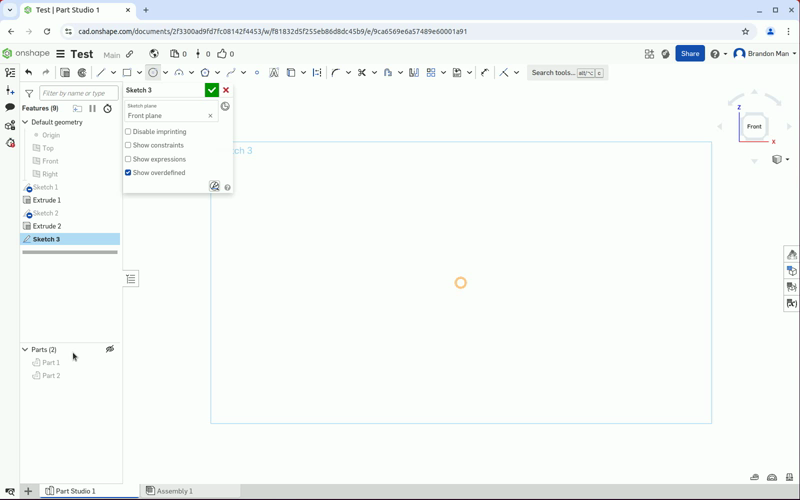
key_down(shift)
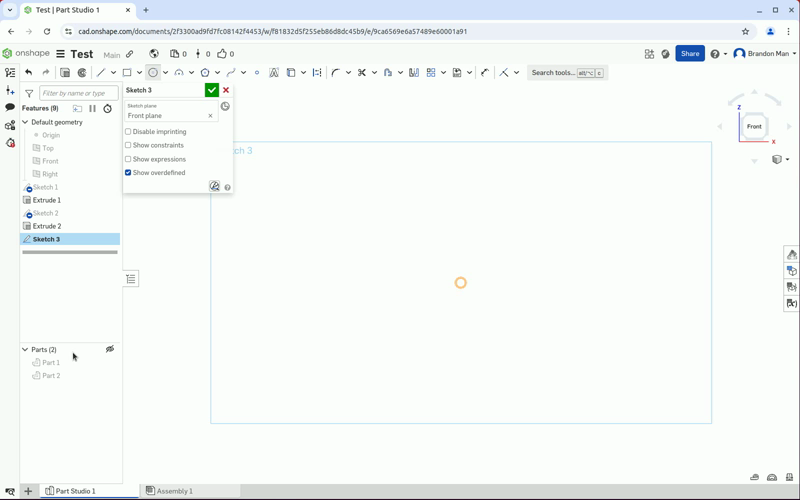
mouse_move(460, 282)
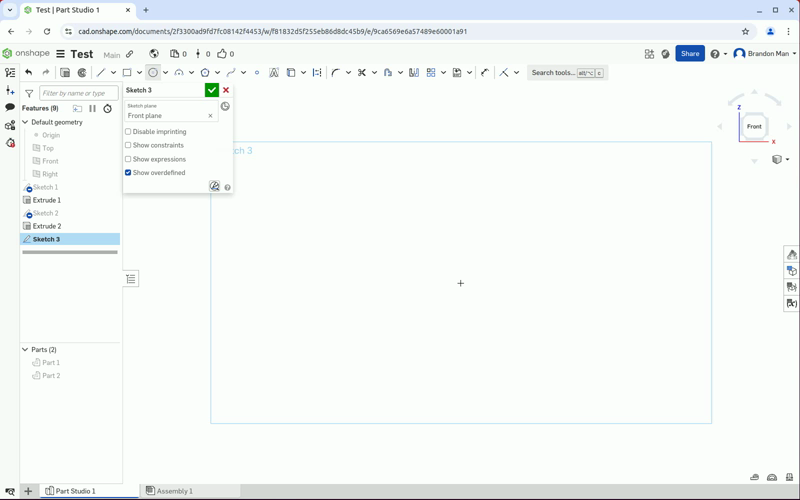
click(460, 282)
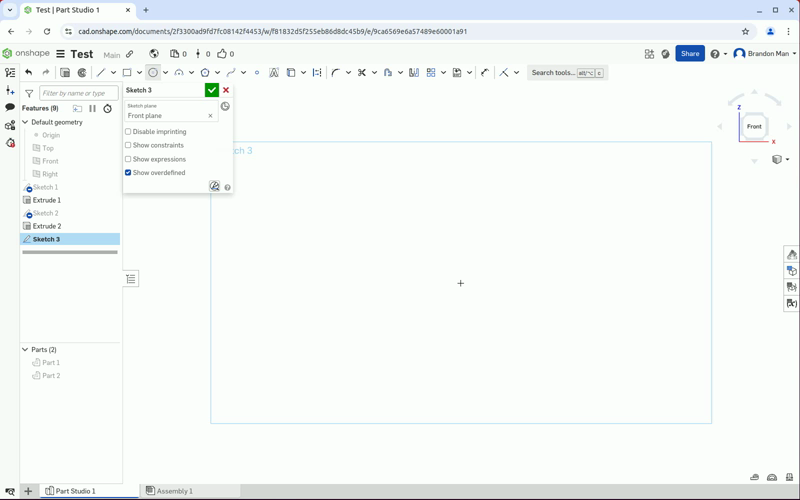
key_up(shift)
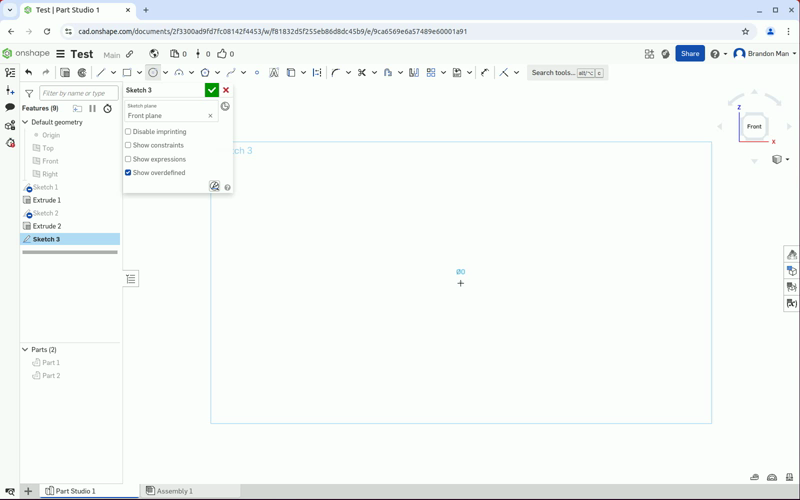
mouse_move(465, 282)
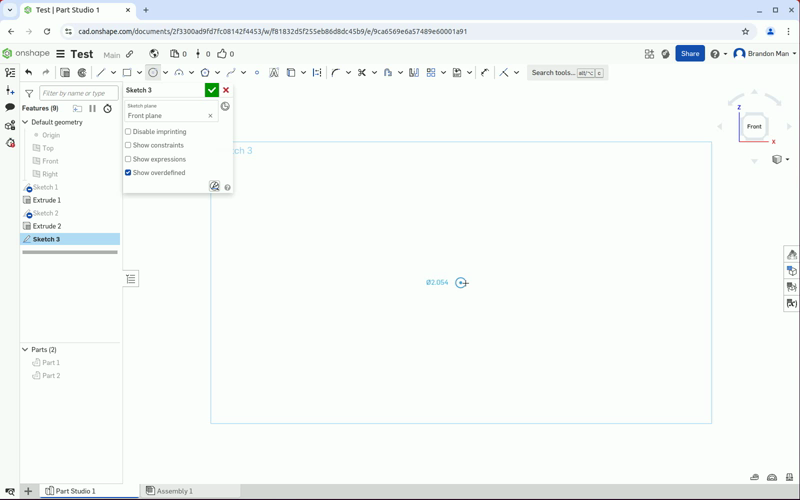
click(465, 282)
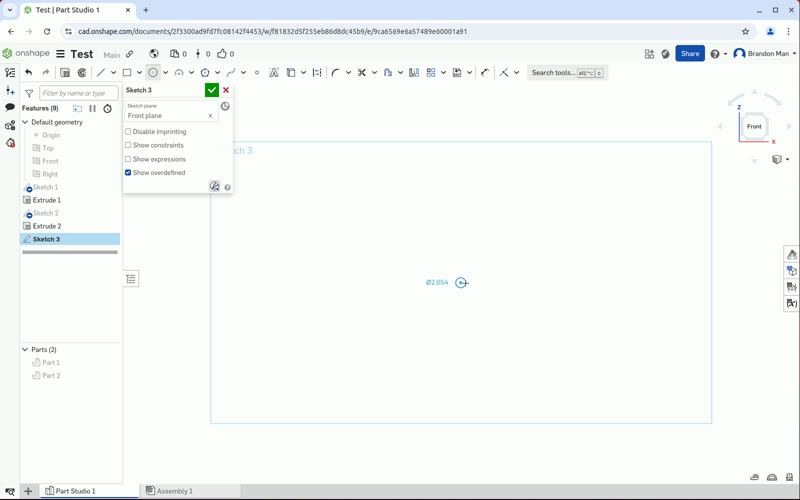
key(esc)
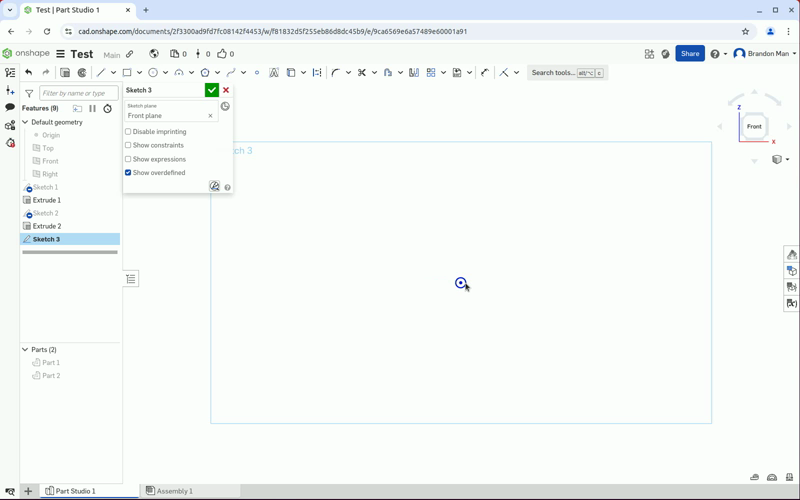
mouse_move(459, 283)
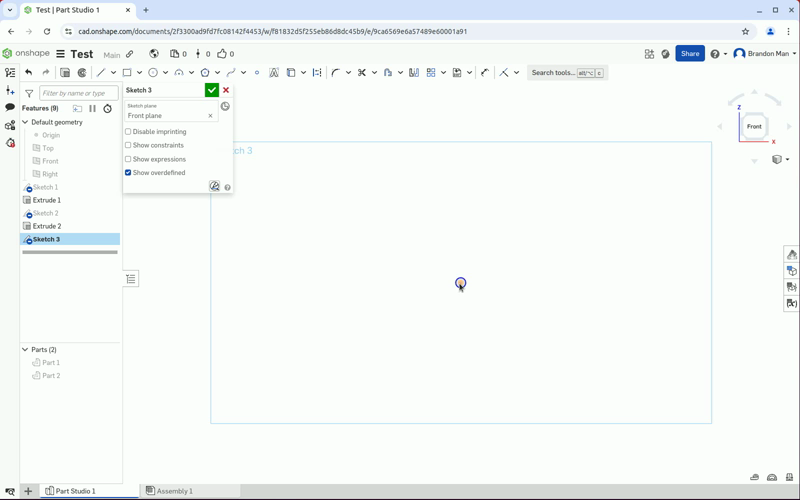
scroll(6)
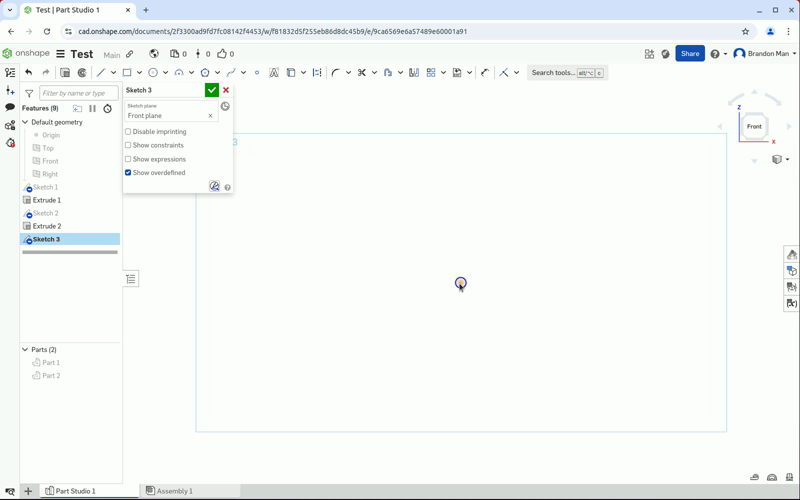
scroll(6)
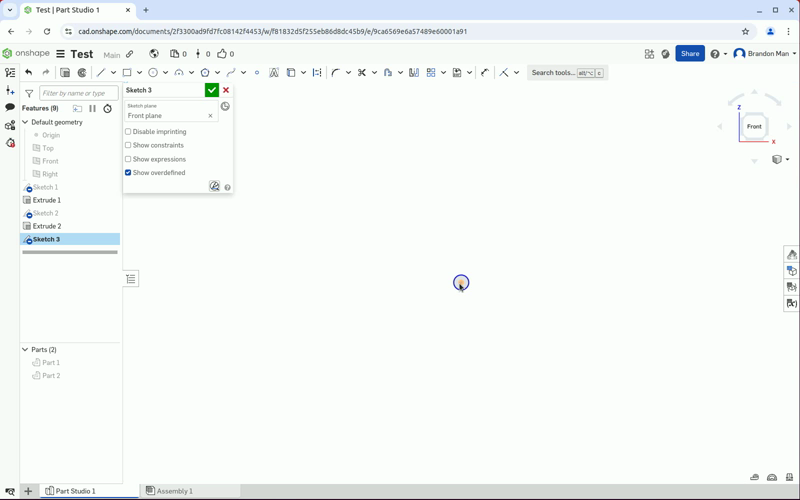
scroll(6)
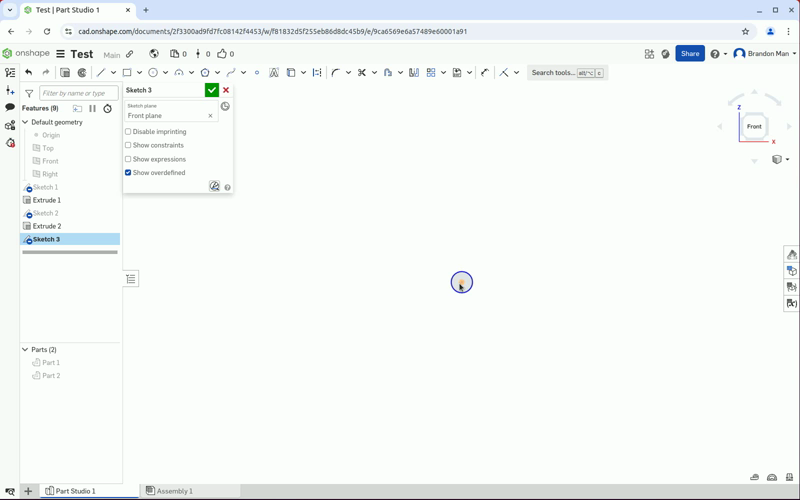
scroll(6)
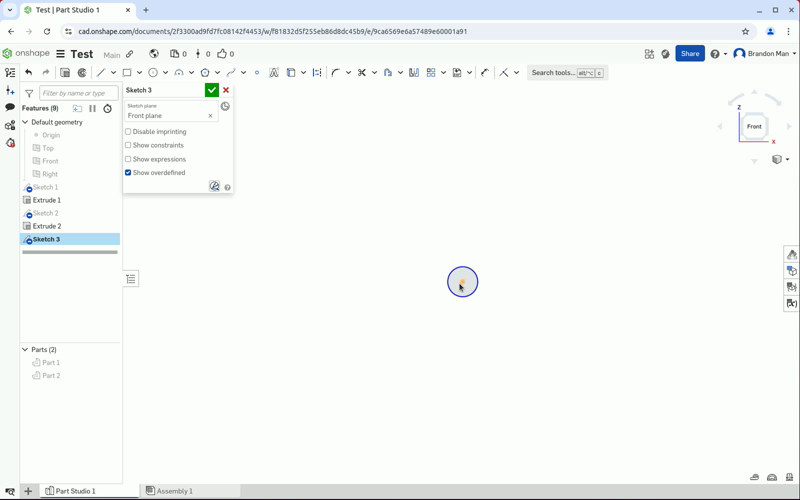
scroll(6)
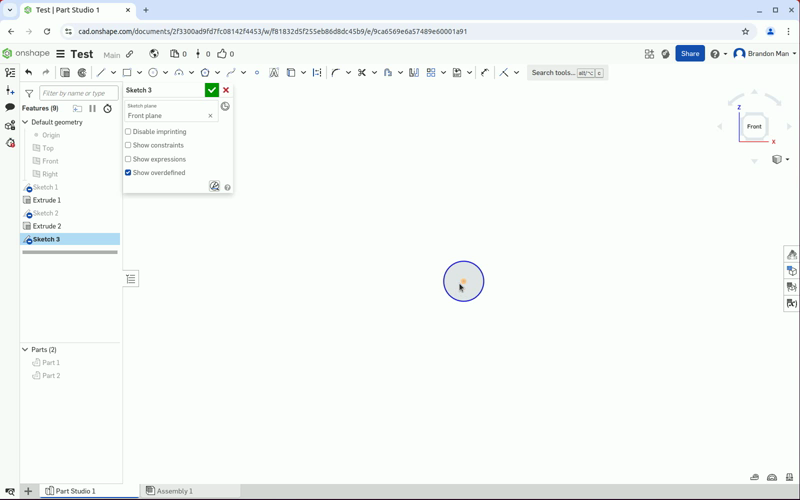
scroll(6)
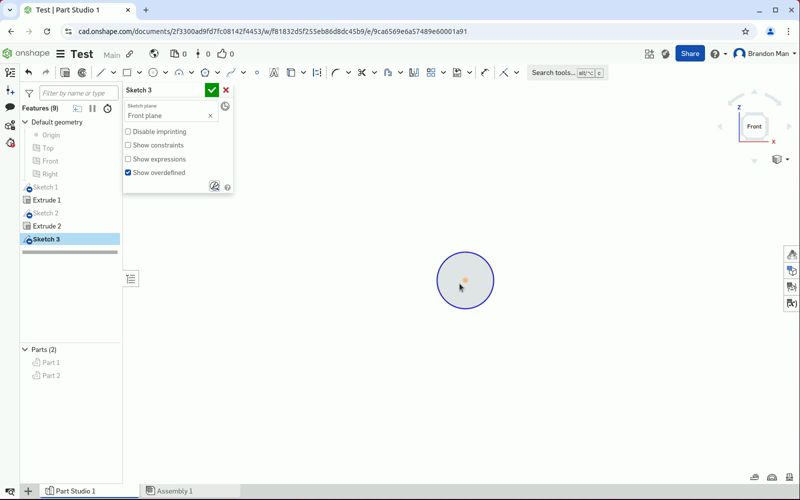
scroll(6)
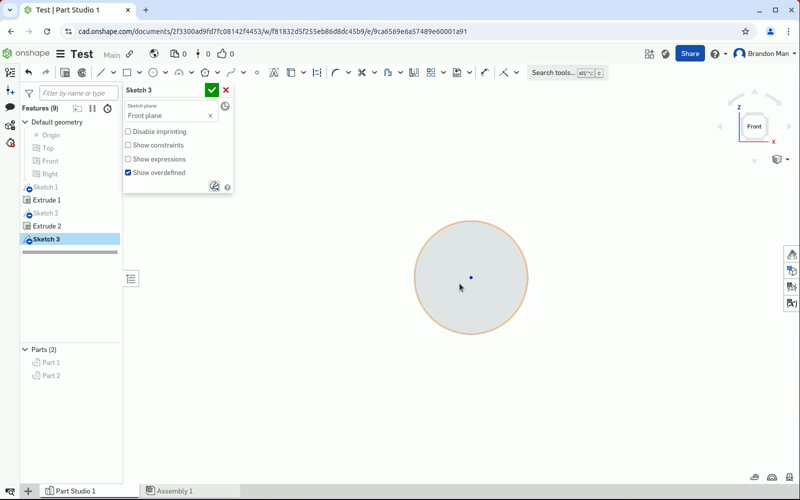
click(459, 283)
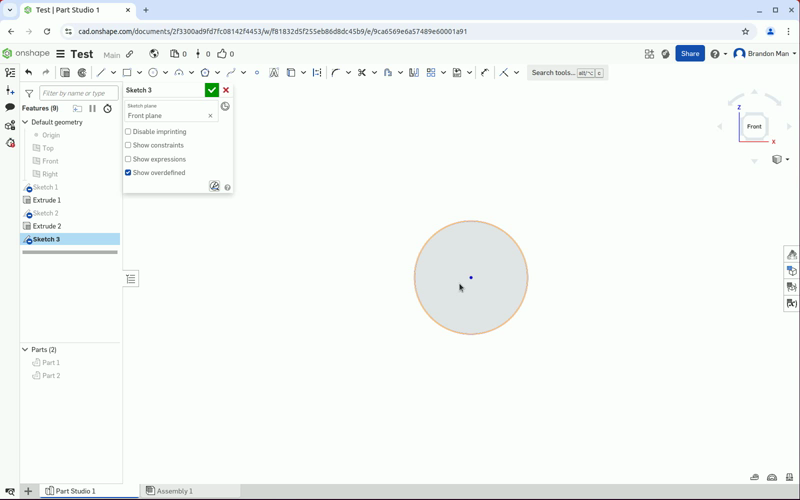
scroll(-6)
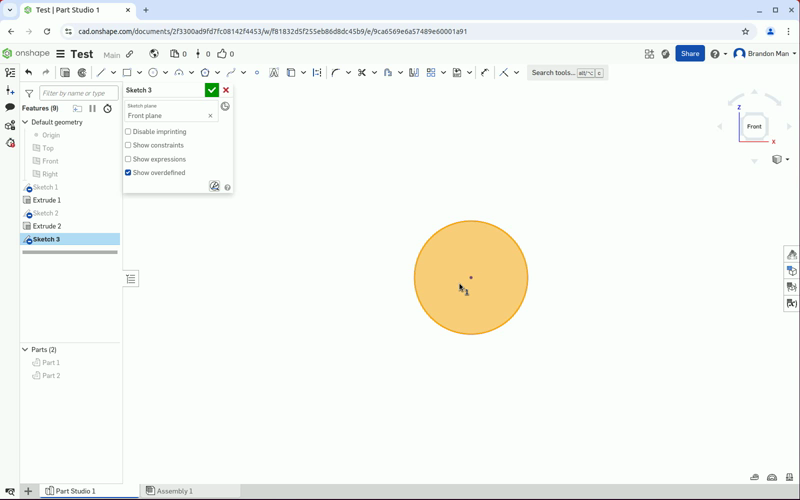
scroll(-6)
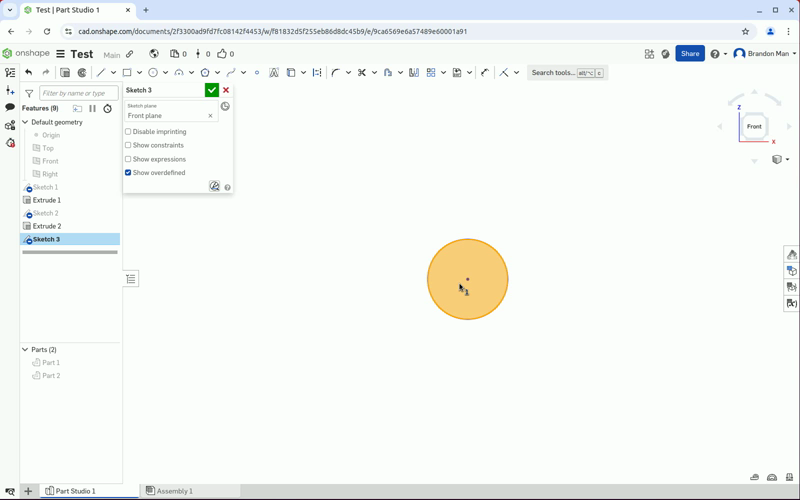
scroll(-6)
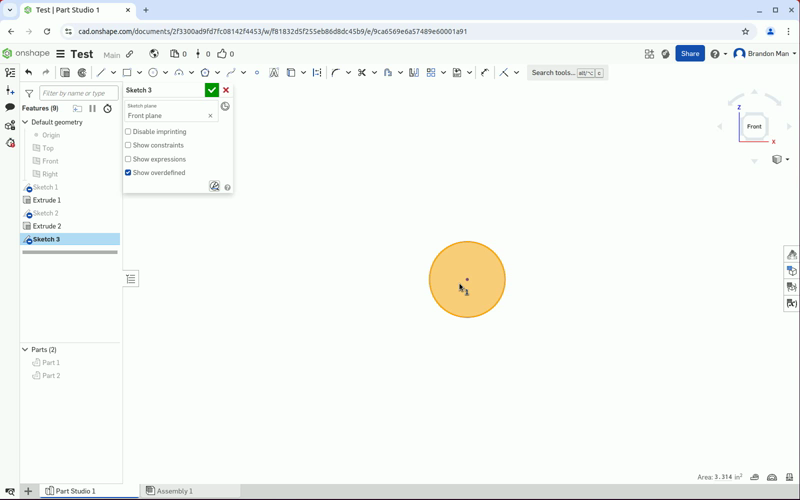
scroll(-6)
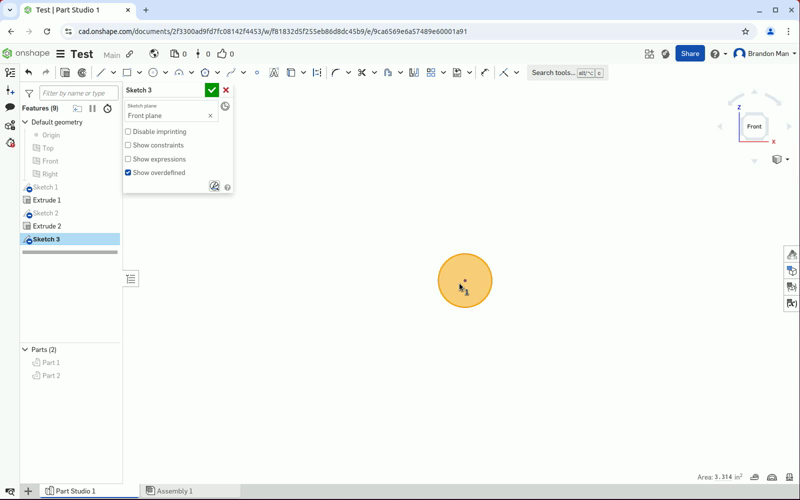
scroll(-6)
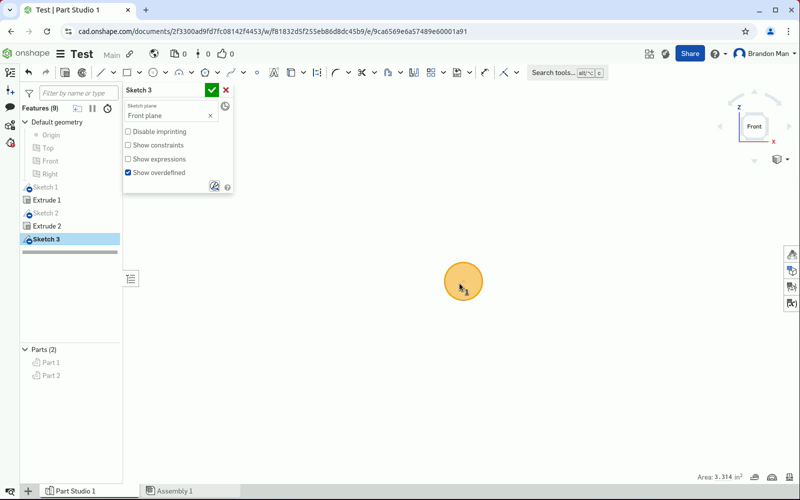
scroll(-6)
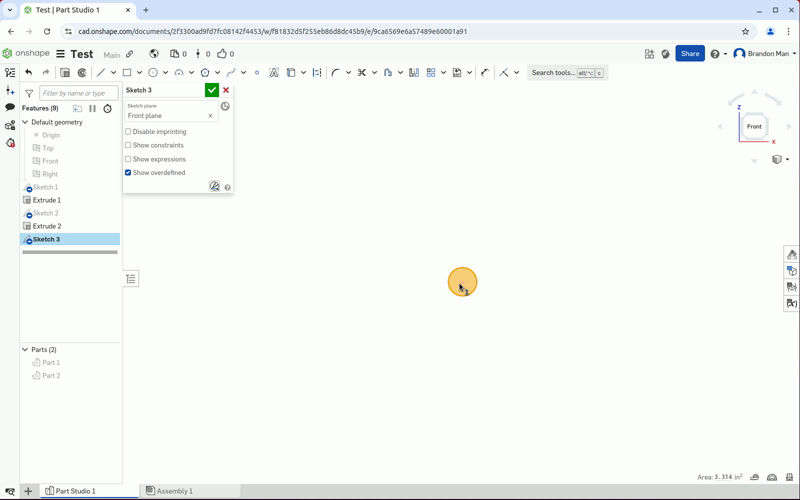
scroll(-6)
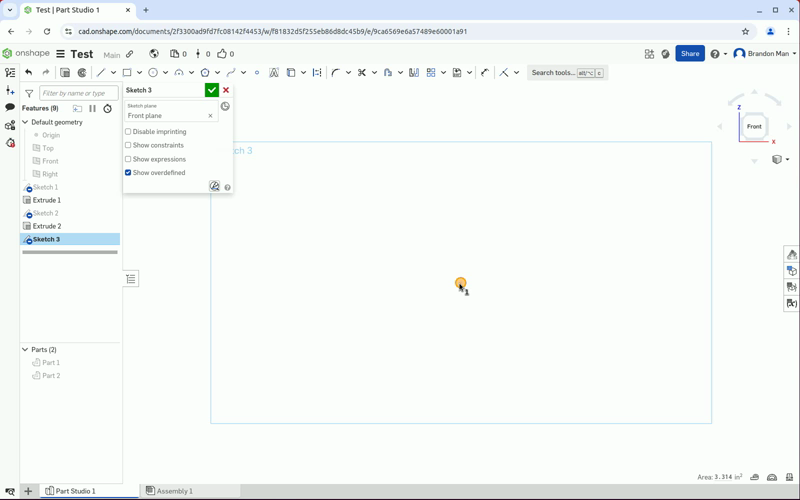
mouse_move(73, 352)
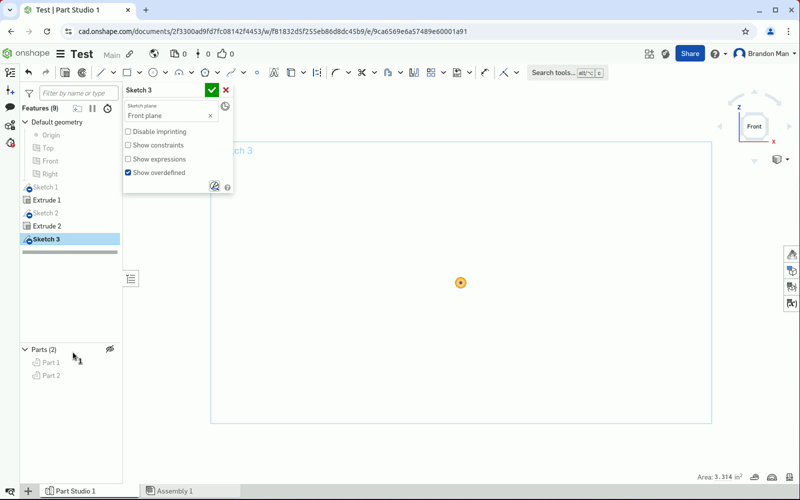
key(shift+y)
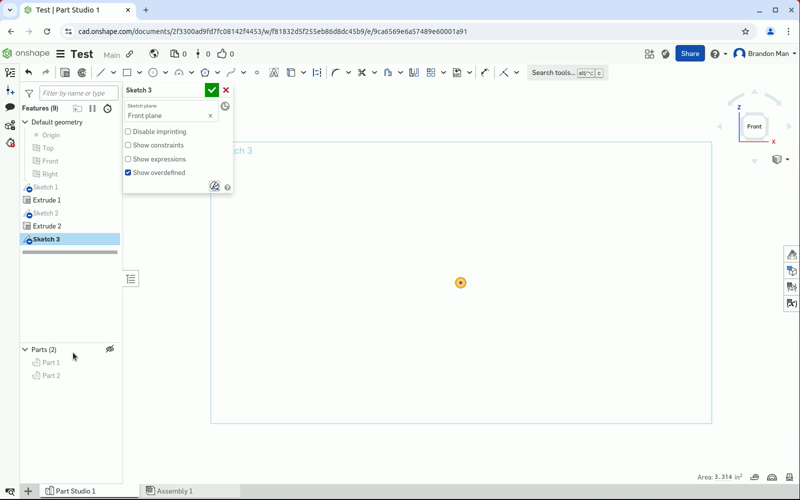
key(shift+e)
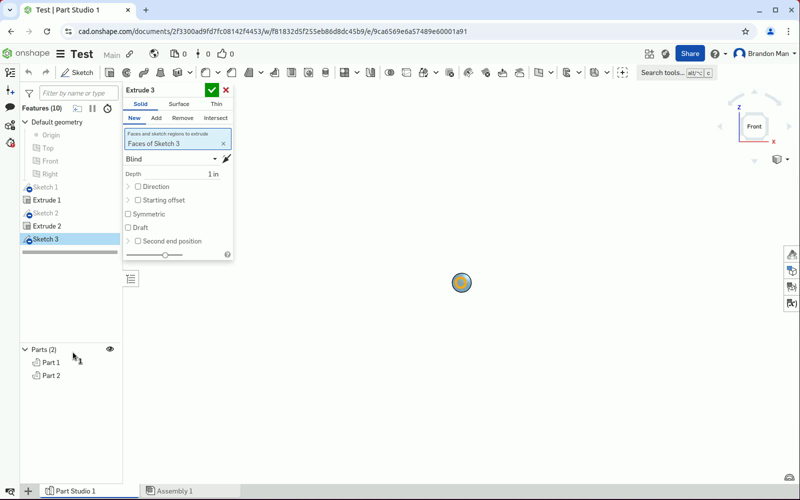
mouse_move(143, 106)
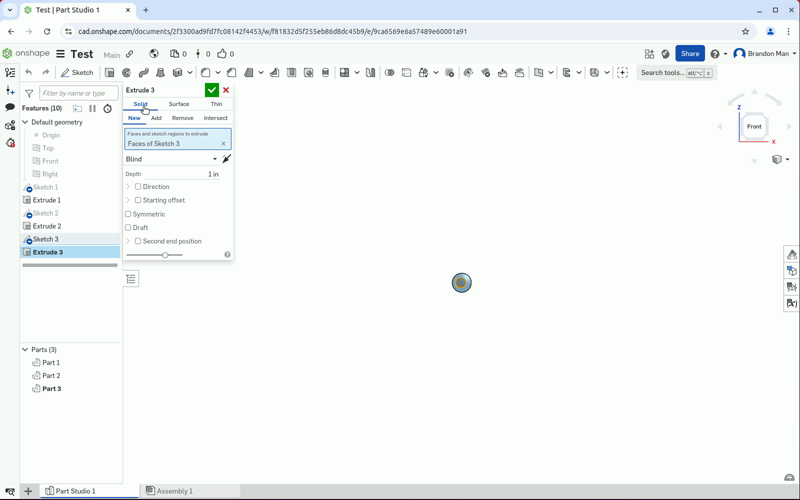
click(143, 106)
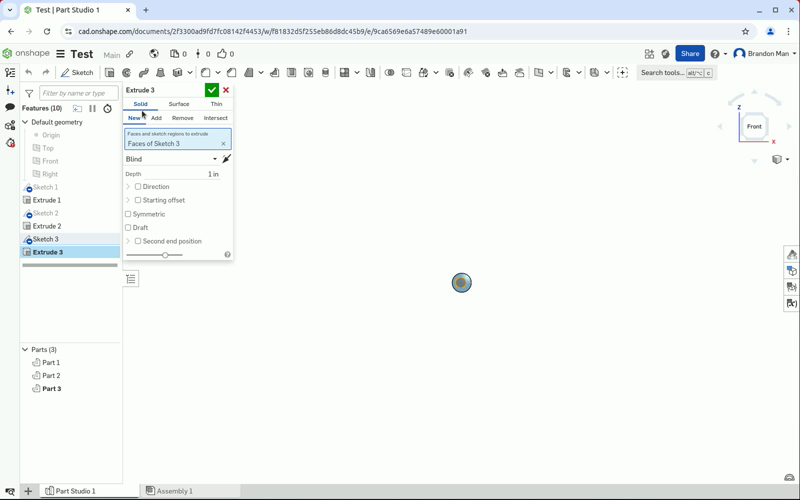
mouse_move(137, 120)
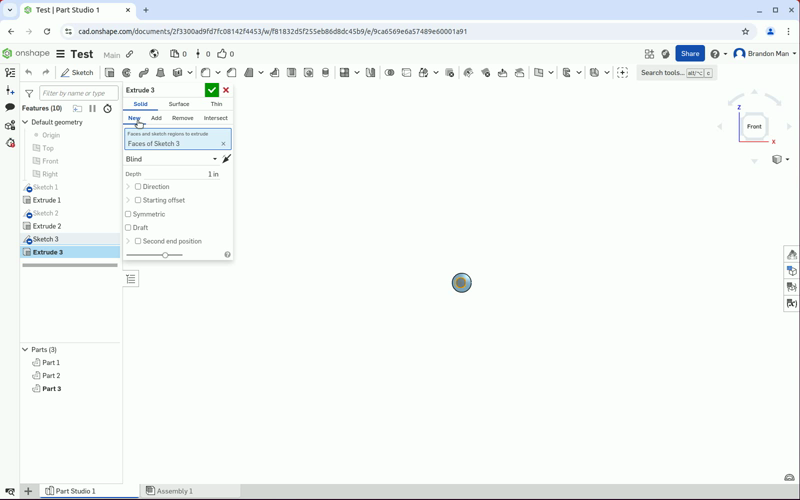
click(137, 120)
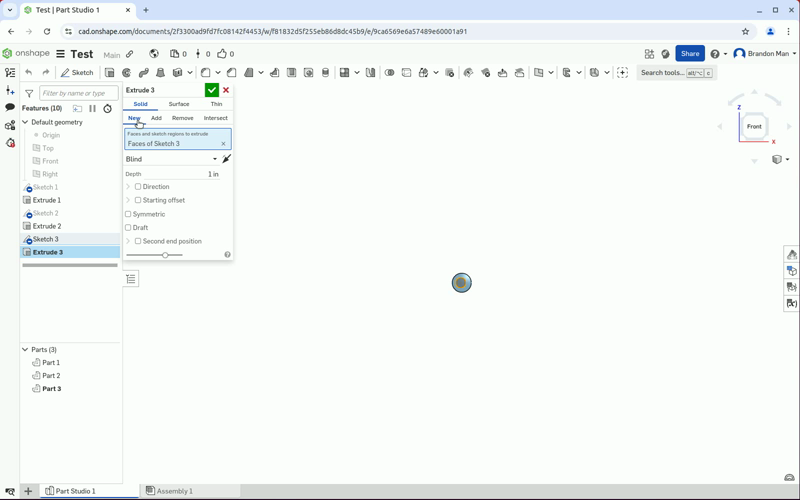
key(tab, 4)
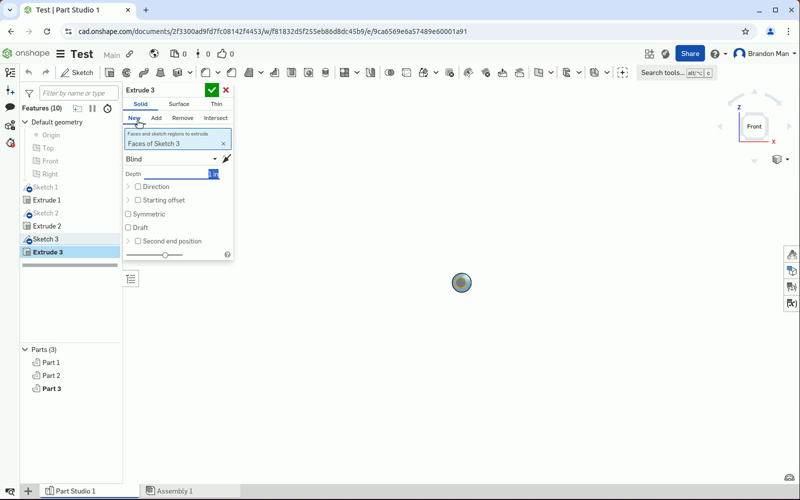
text(17.813)
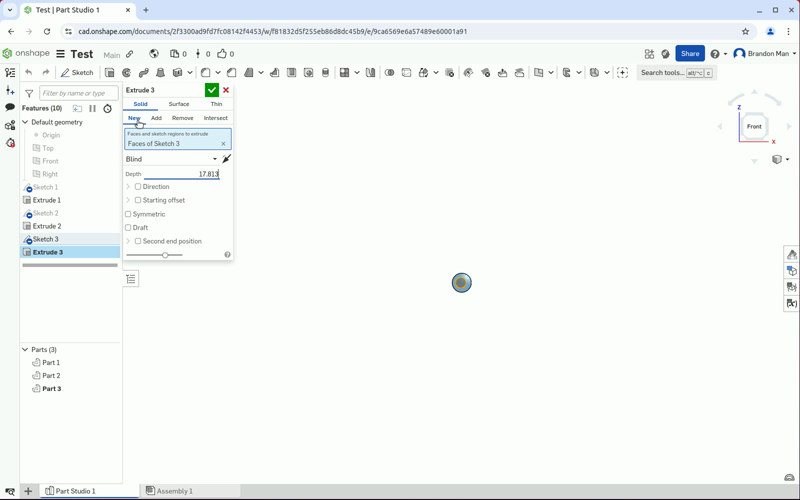
key(enter)
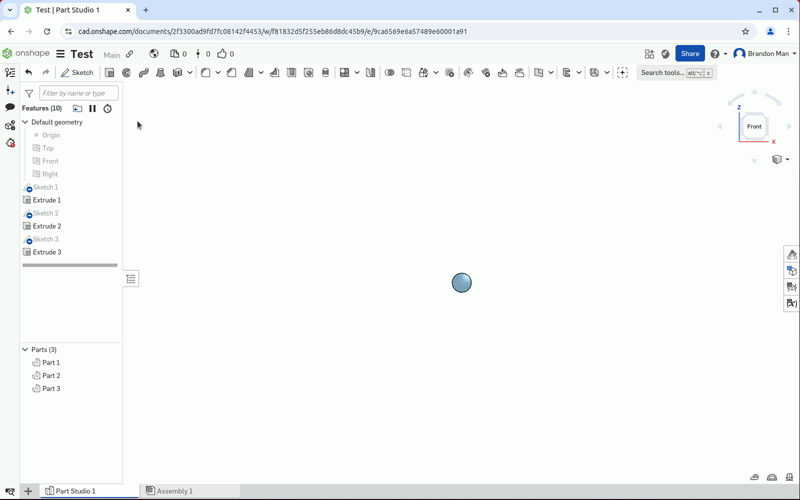
key(shift+h)
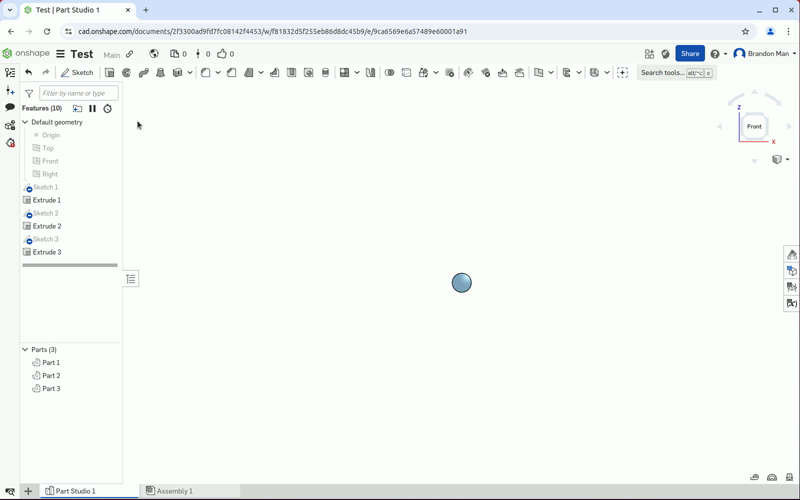
key(shift+h)
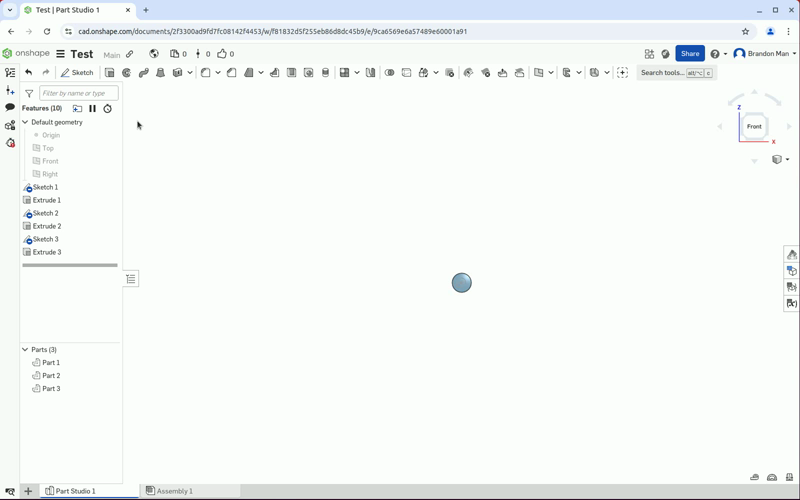
key(shift+7)
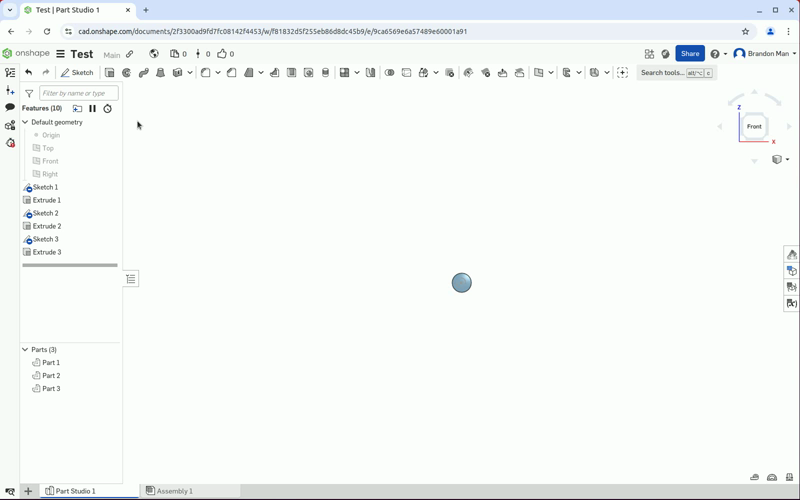
key(left, 2)
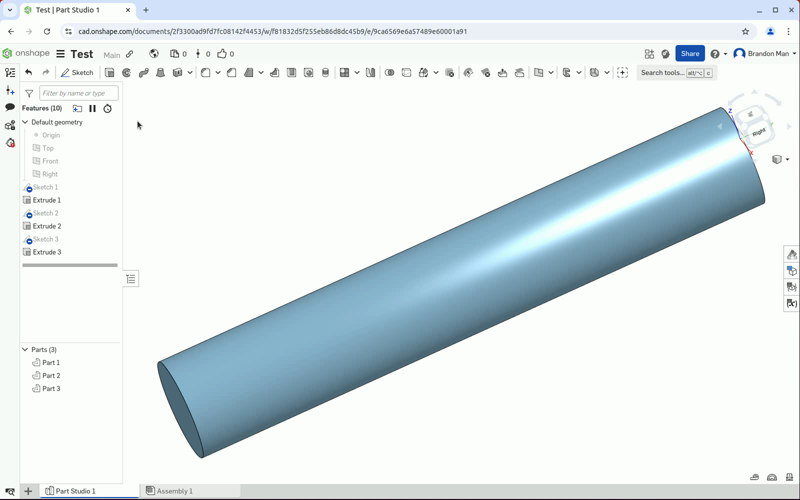
key(down, 2)
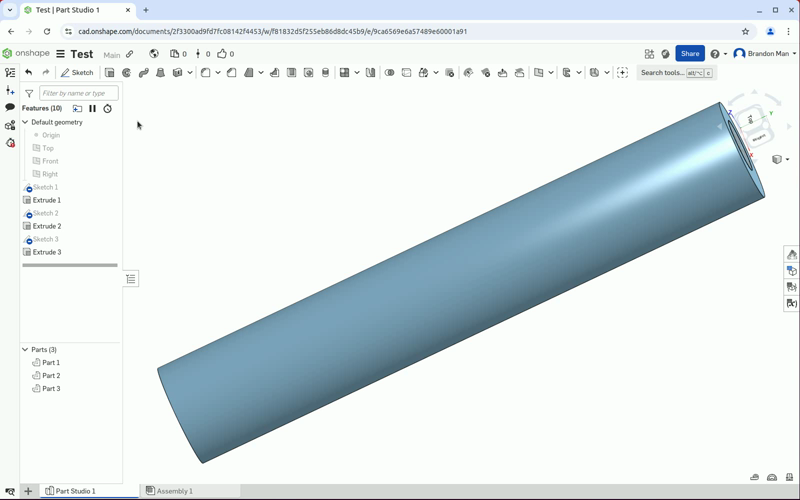
key(up, 2)
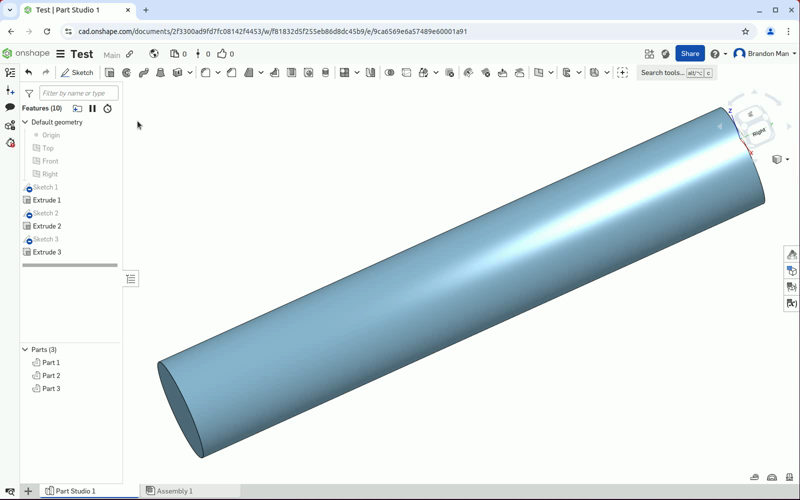
key(right, 2)
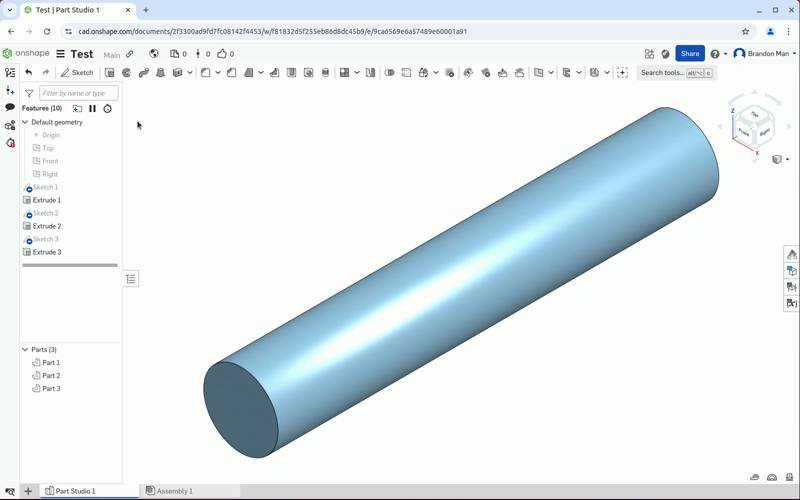
mouse_move(73, 189)
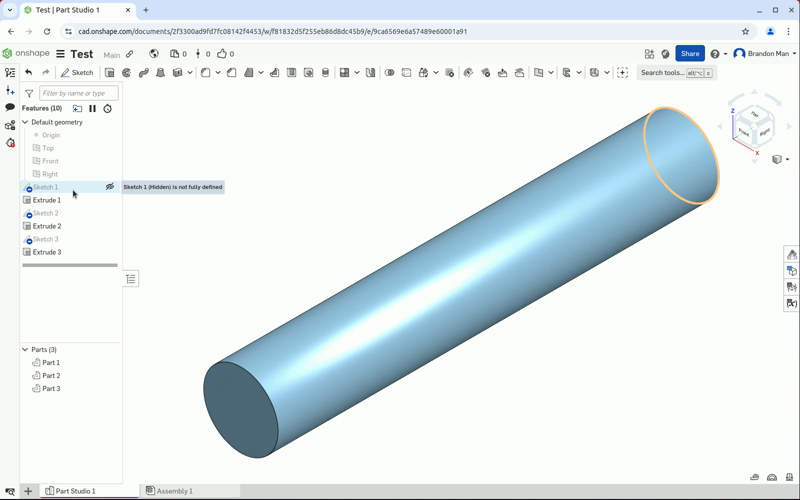
click(73, 189)